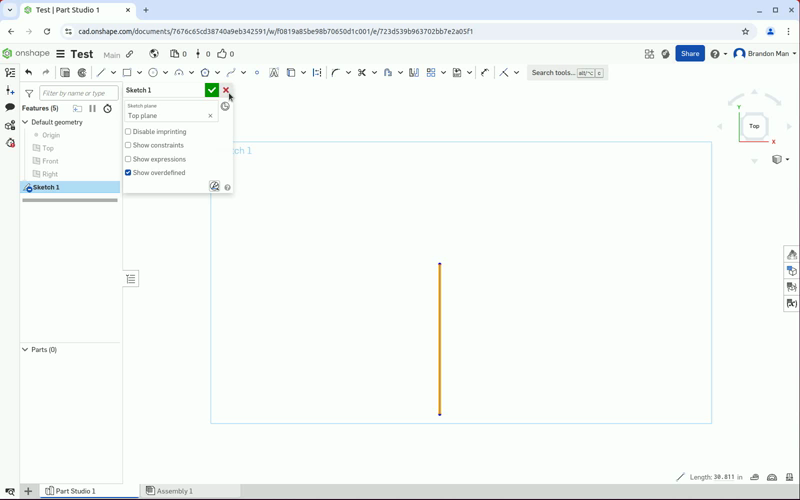
key(shift+h)
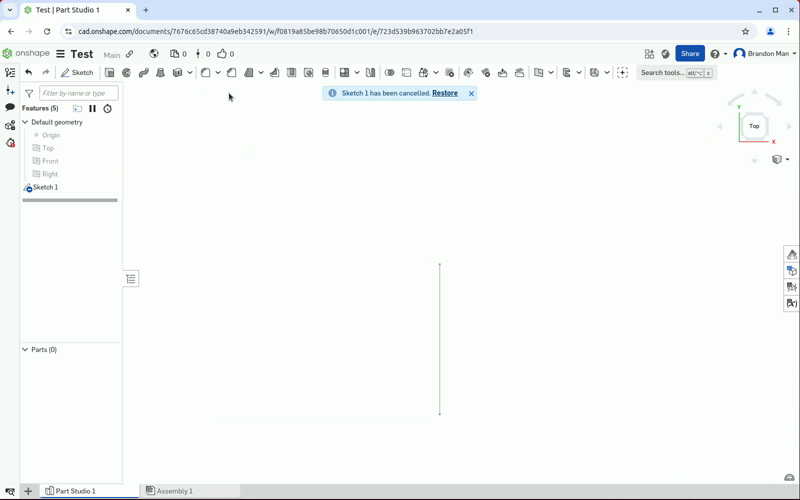
key(shift+s)
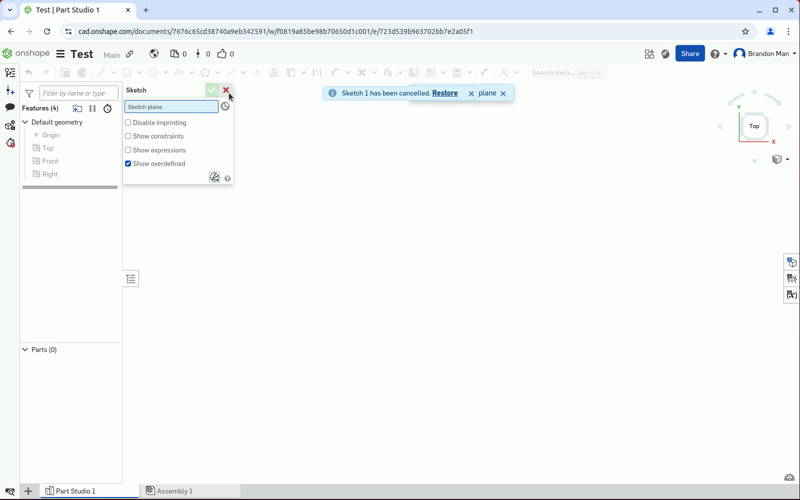
mouse_move(73, 150)
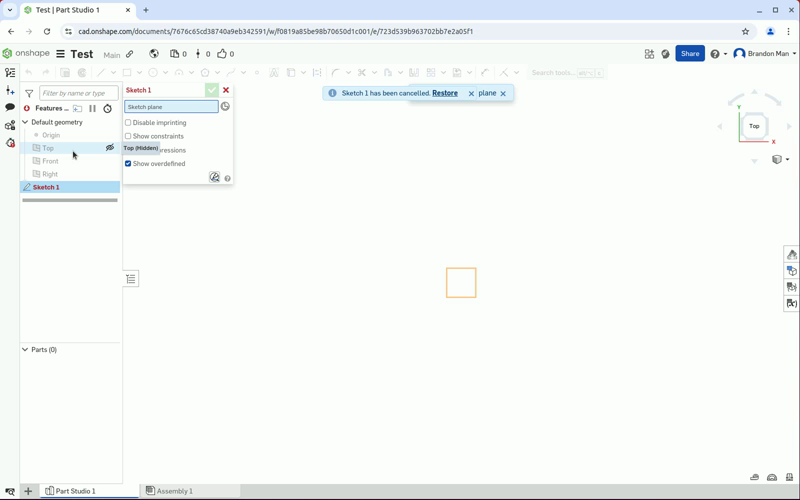
click(73, 150)
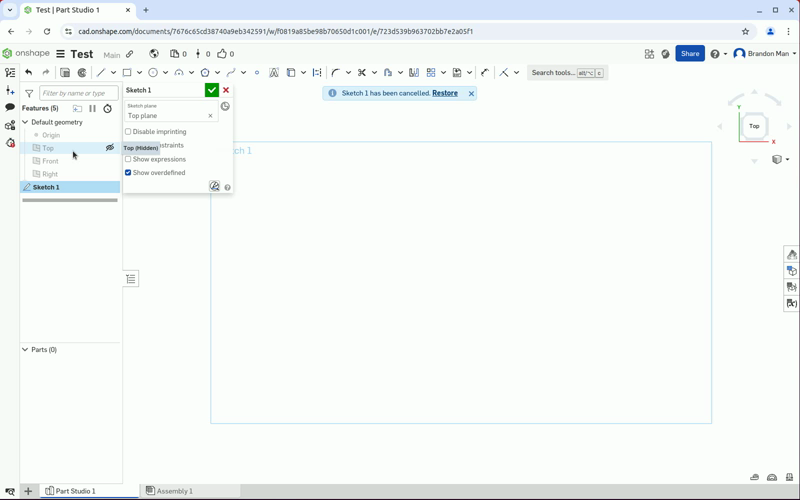
mouse_move(73, 352)
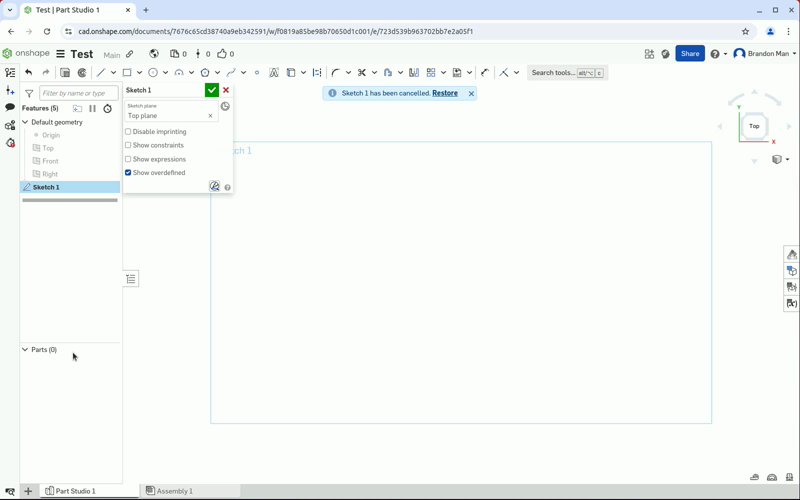
key(y)
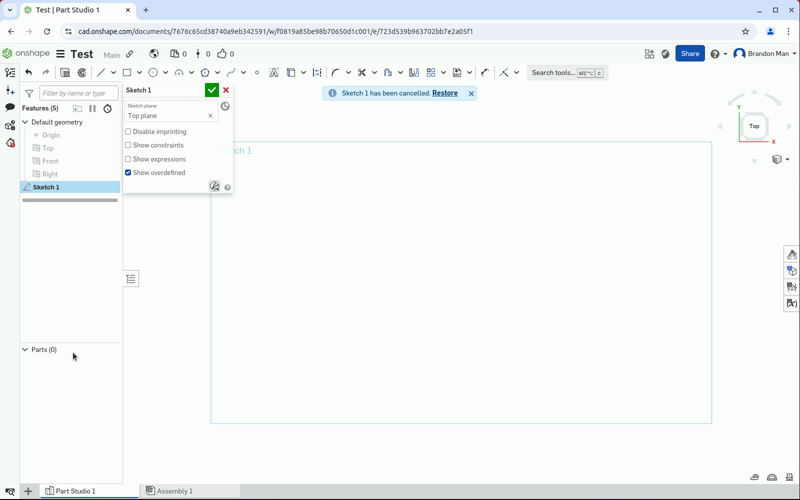
key(l)
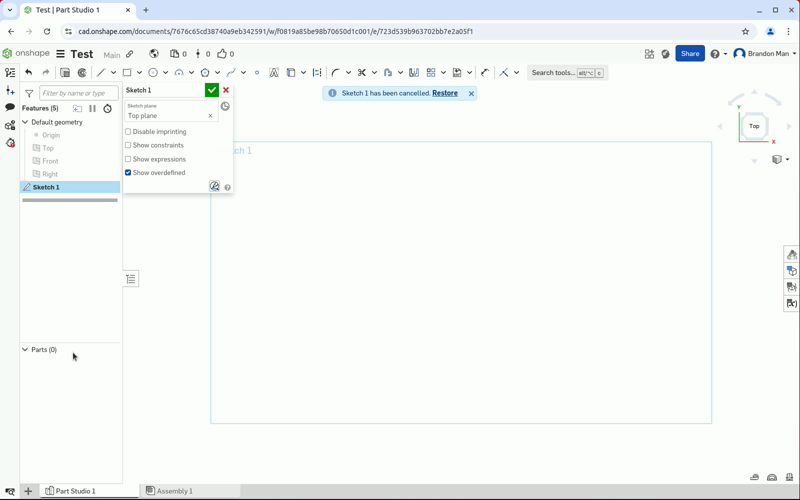
key_down(shift)
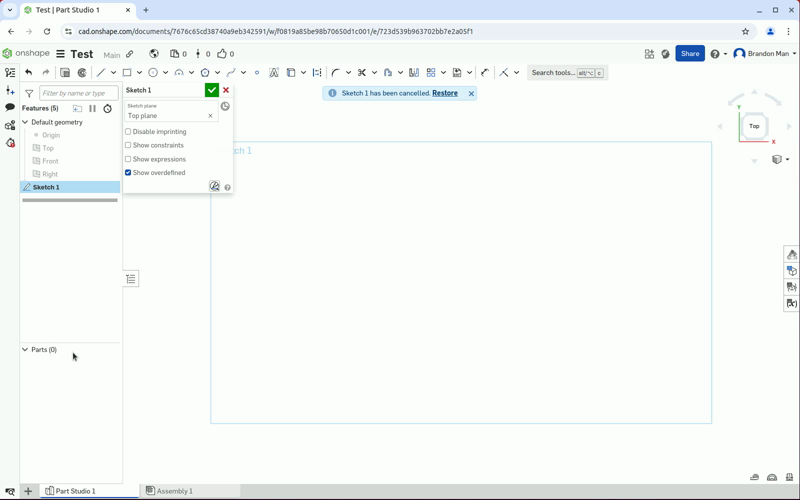
mouse_move(444, 291)
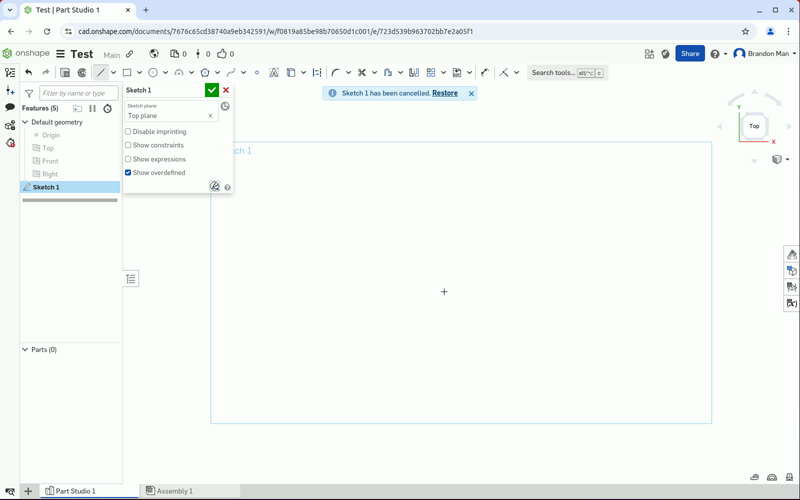
click(444, 291)
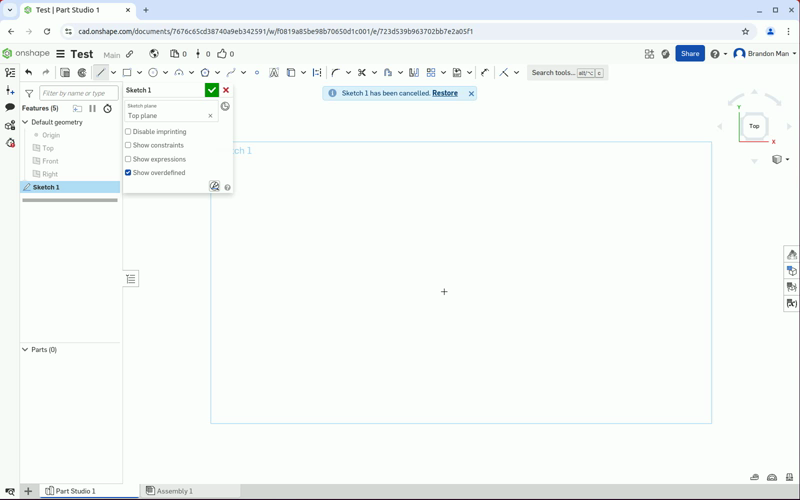
key_up(shift)
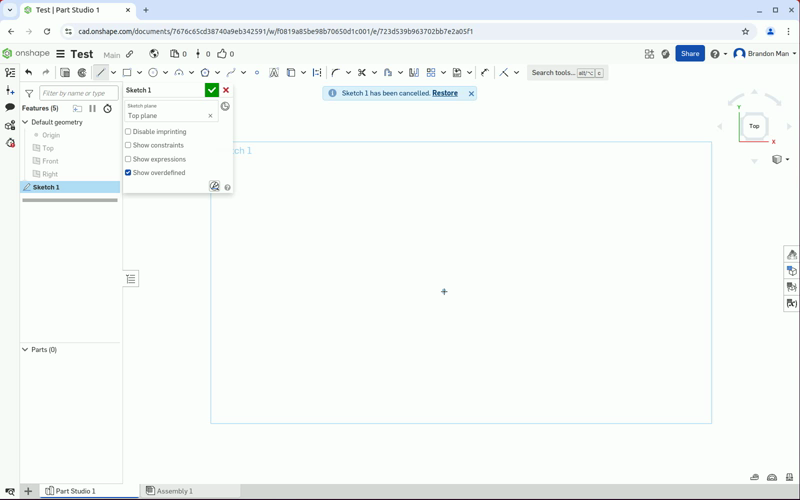
key_down(shift)
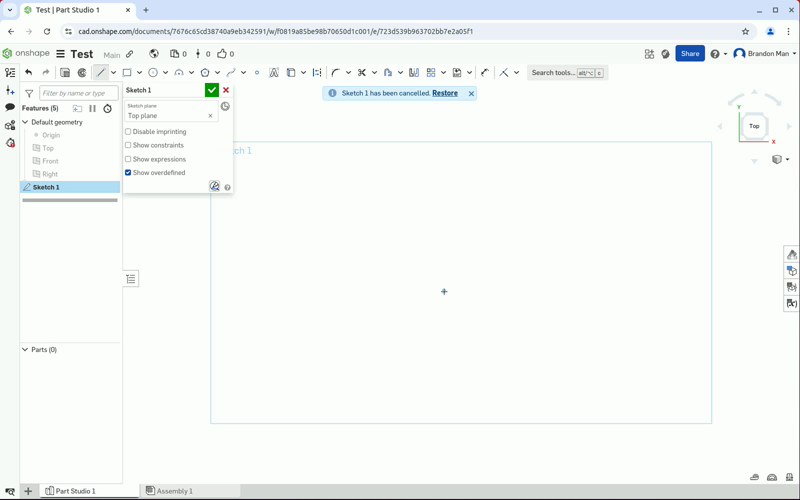
mouse_move(474, 291)
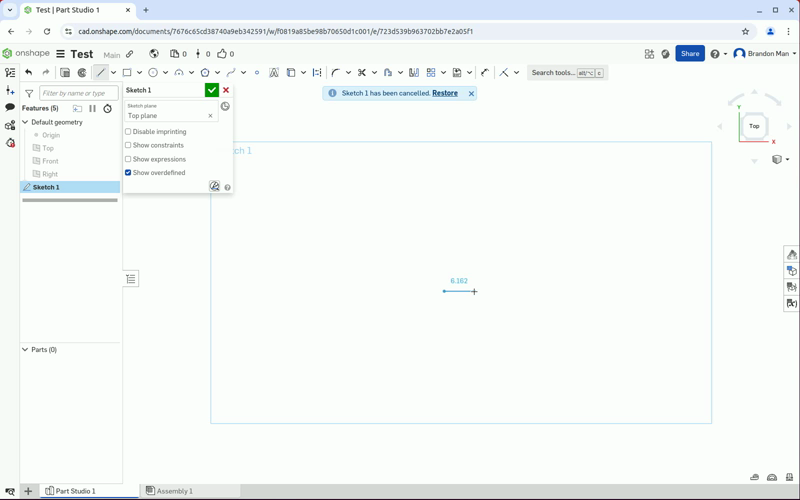
mouse_move(478, 291)
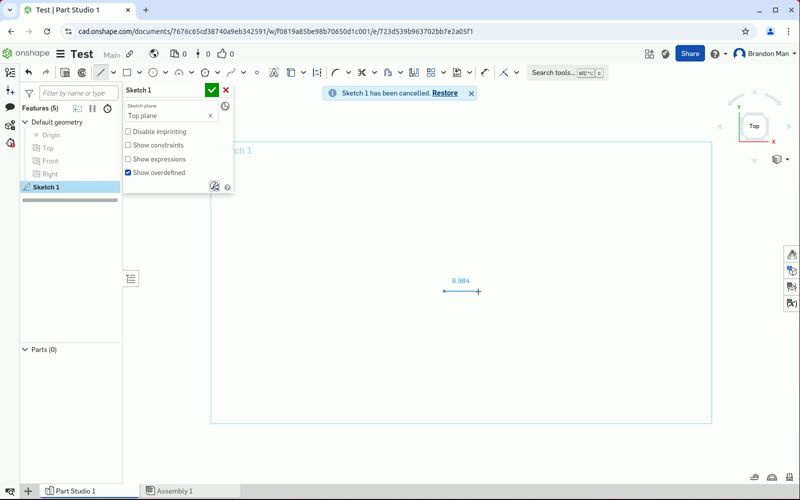
click(478, 291)
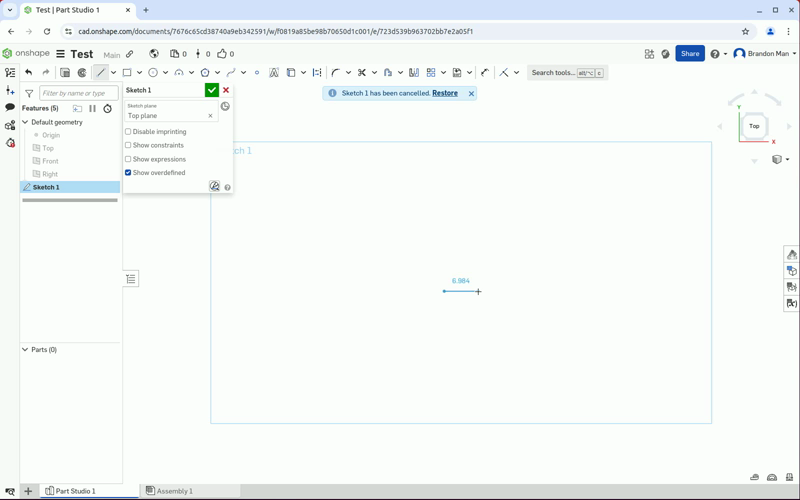
key_up(shift)
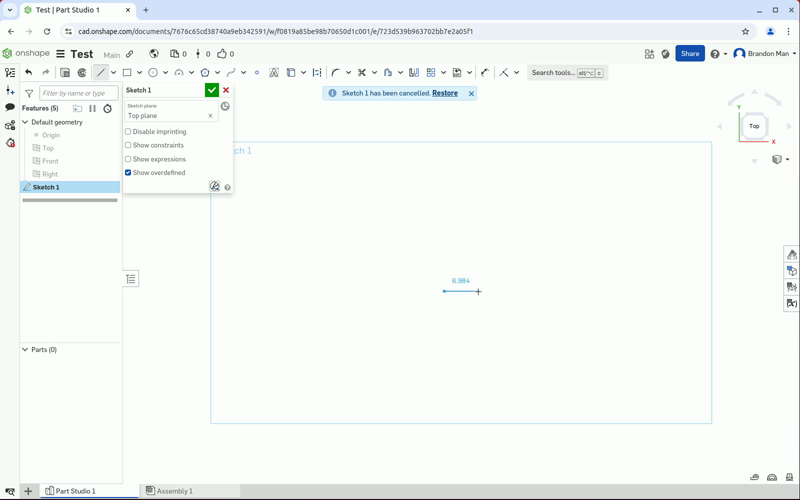
key_down(shift)
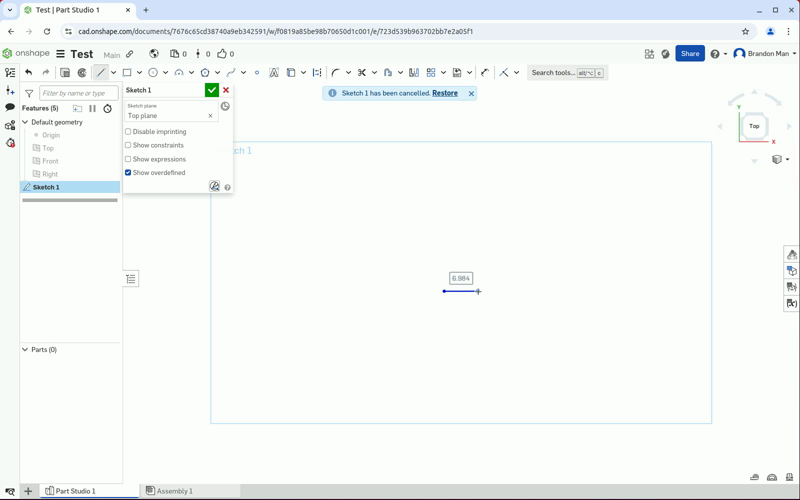
mouse_move(508, 291)
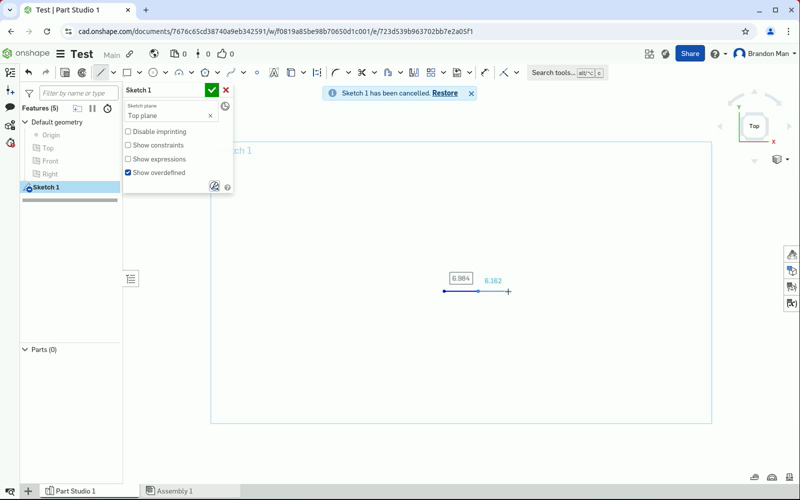
mouse_move(478, 274)
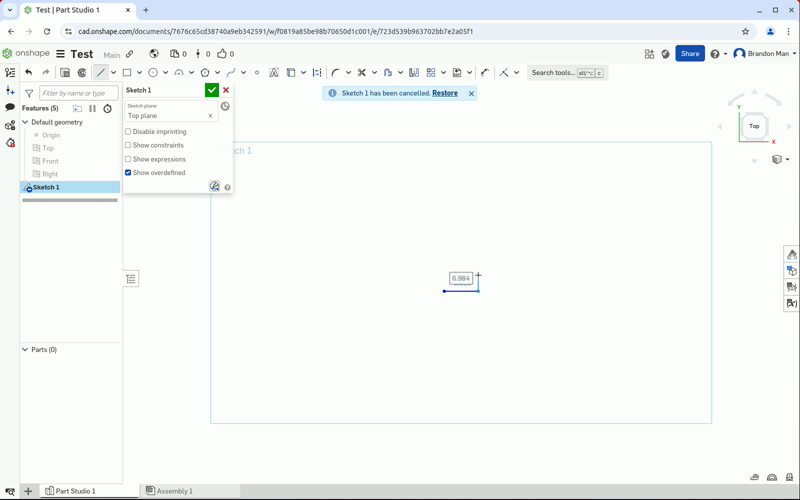
click(478, 274)
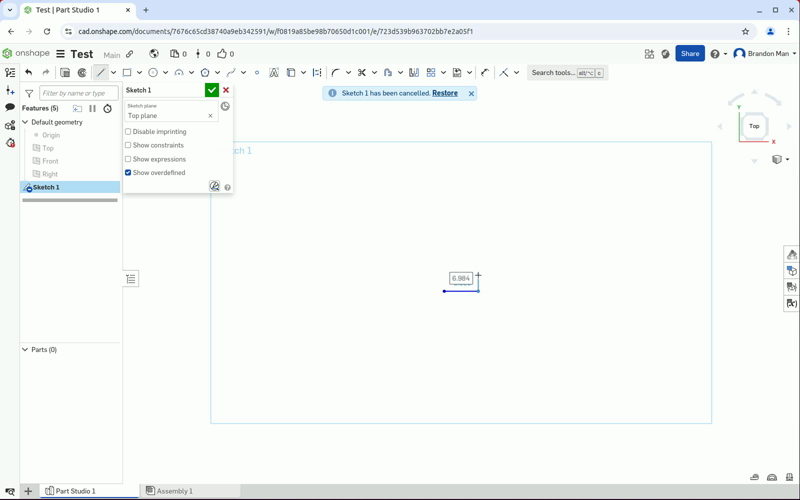
key_up(shift)
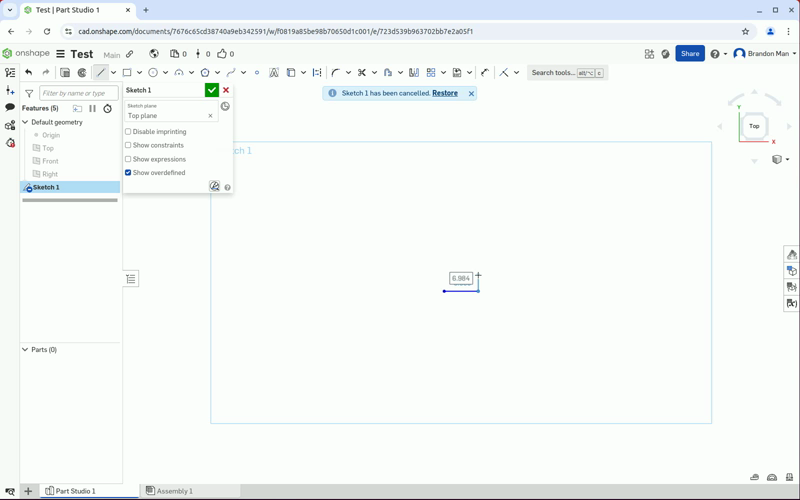
key_down(shift)
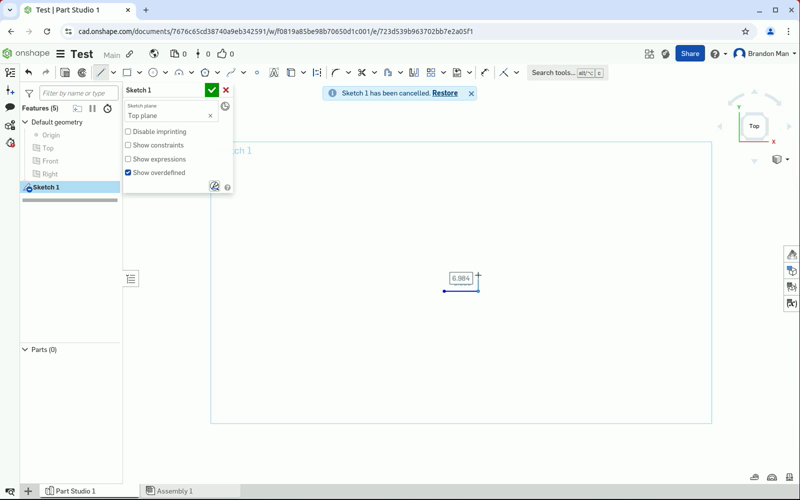
mouse_move(508, 274)
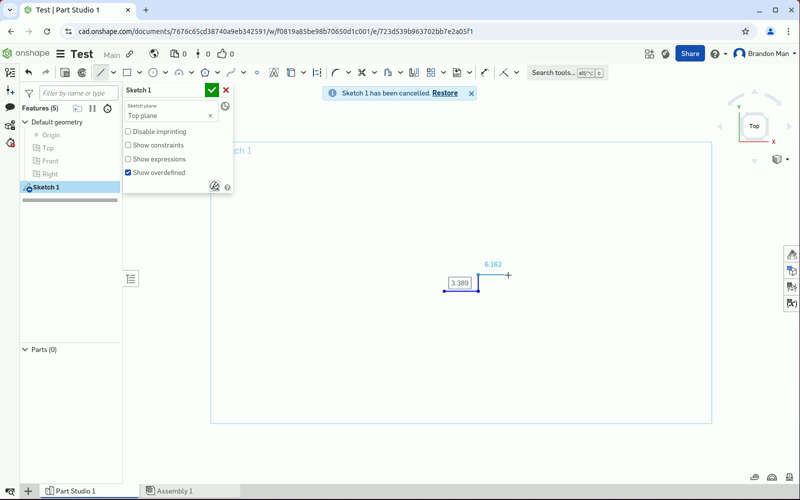
mouse_move(444, 274)
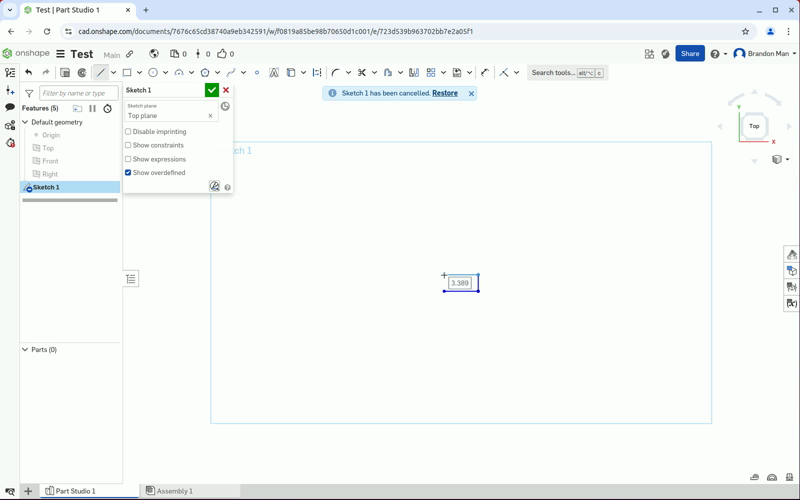
click(444, 274)
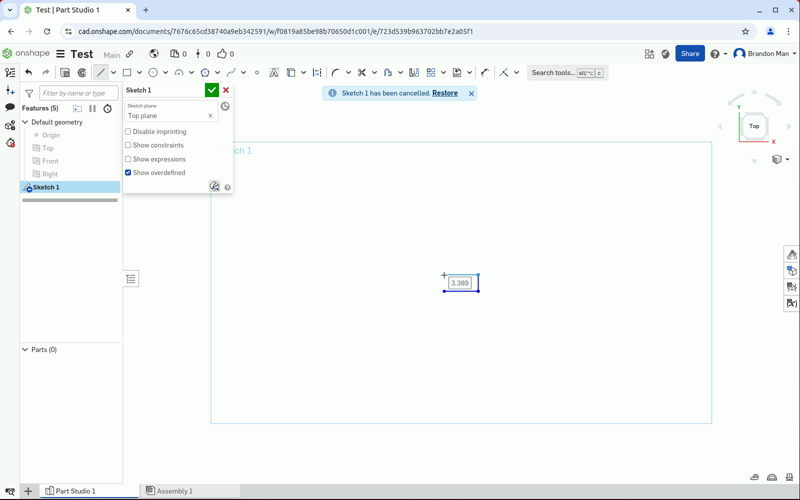
key_up(shift)
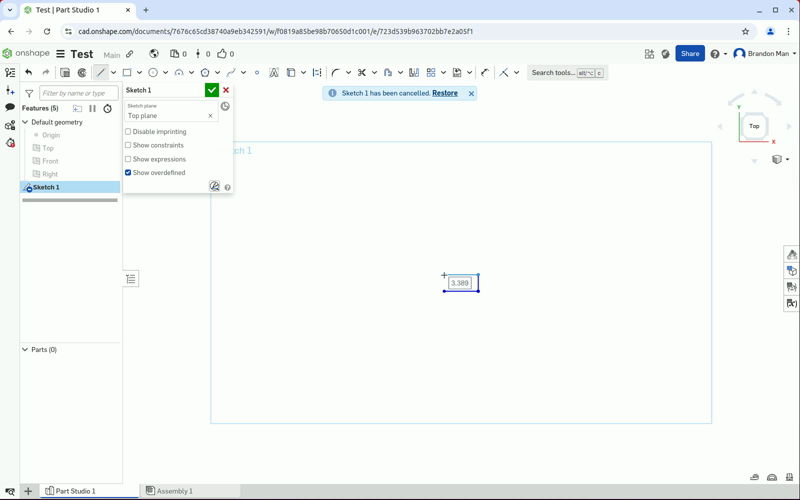
mouse_move(474, 274)
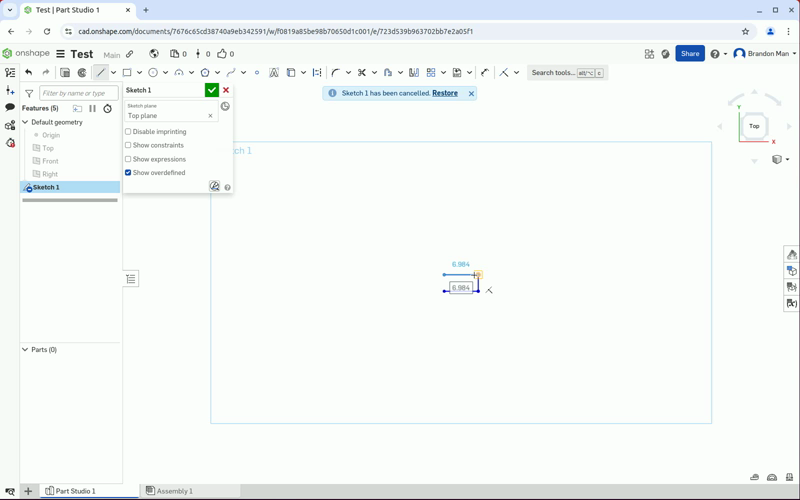
key_down(shift)
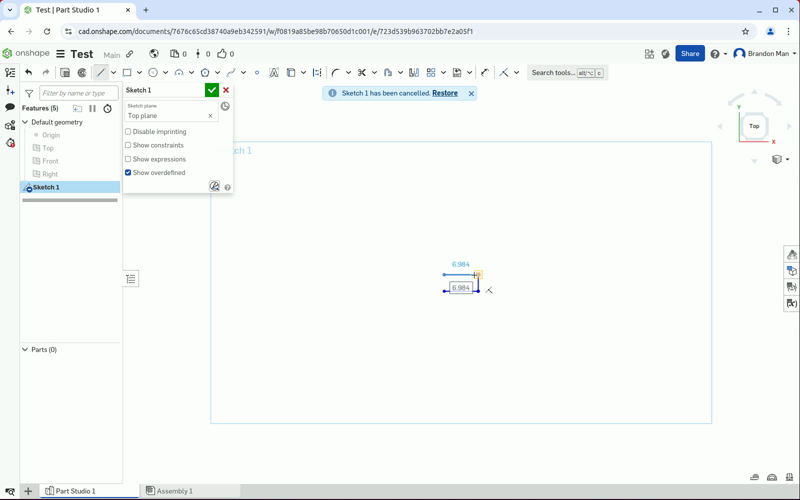
mouse_move(444, 291)
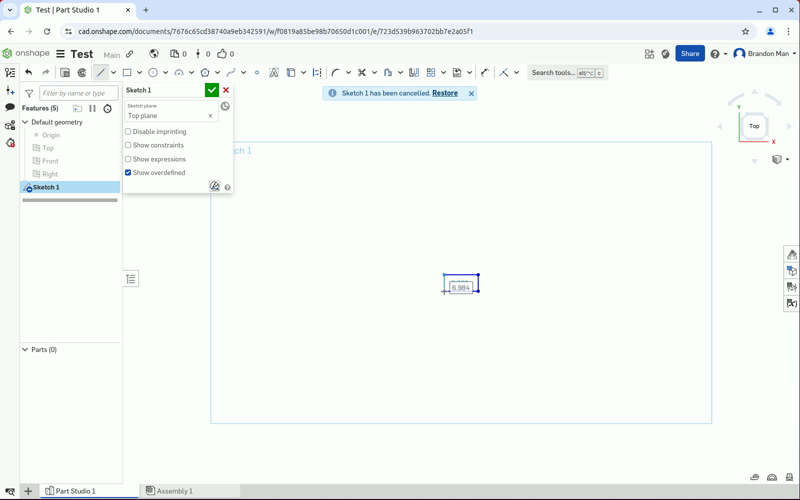
key_up(shift)
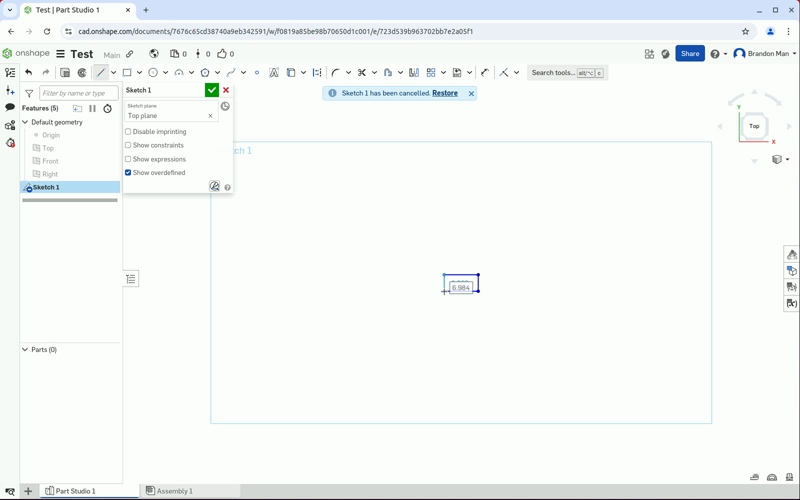
click(444, 291)
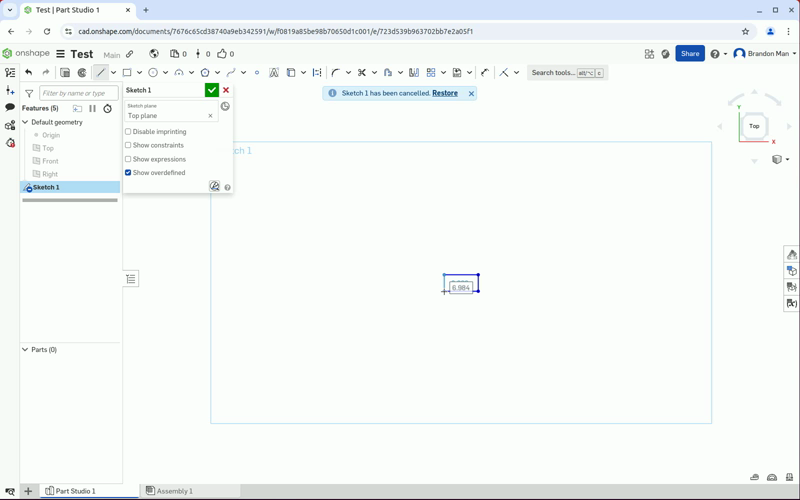
key(esc)
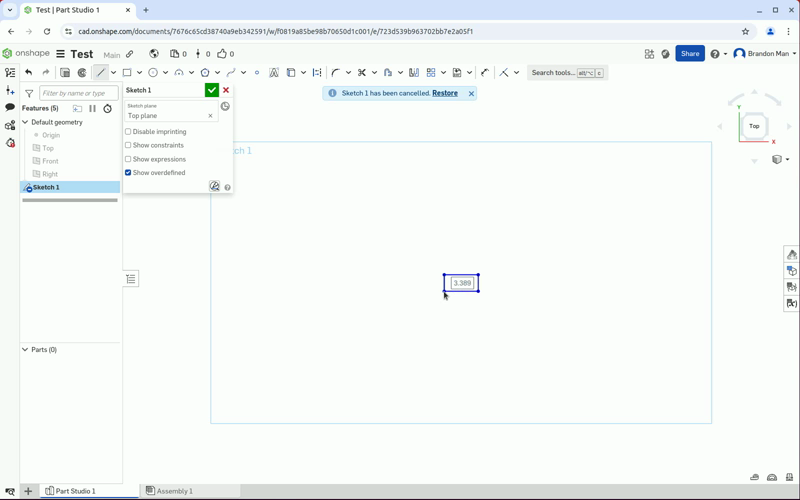
mouse_move(444, 287)
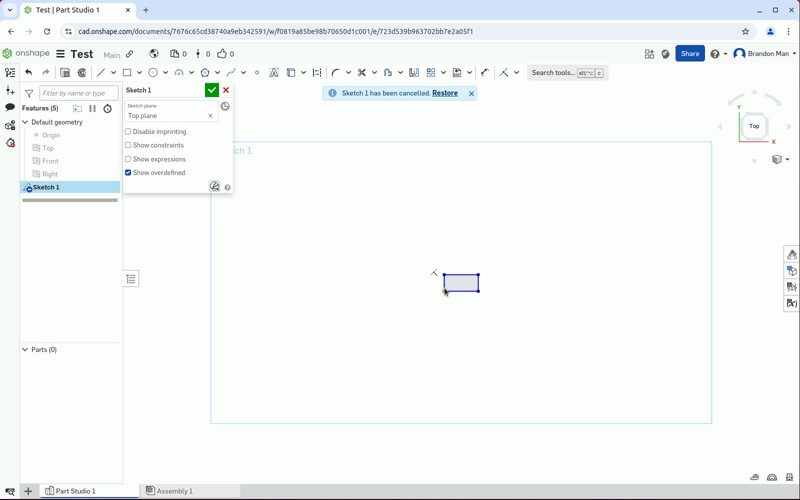
scroll(6)
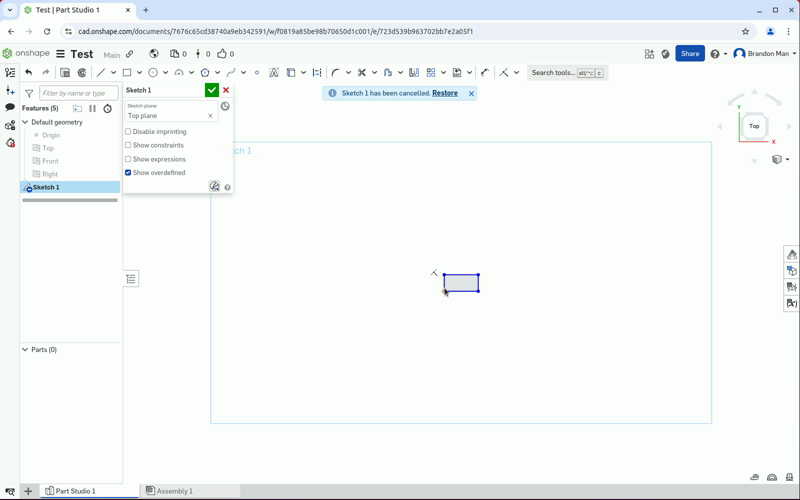
scroll(6)
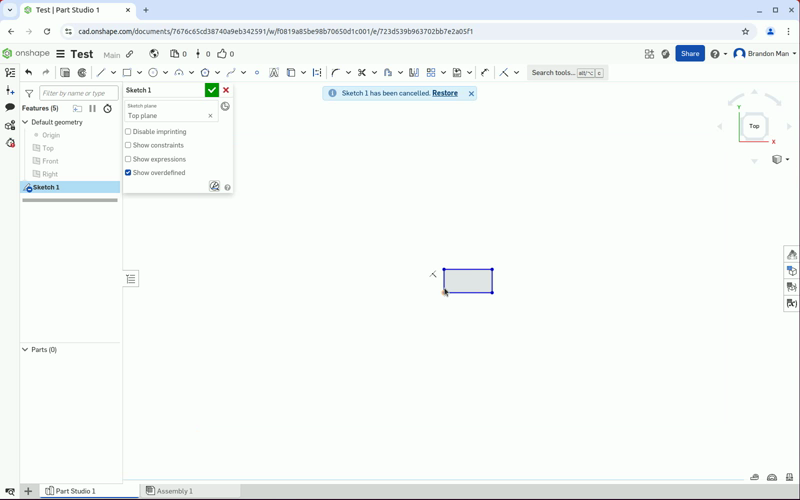
scroll(6)
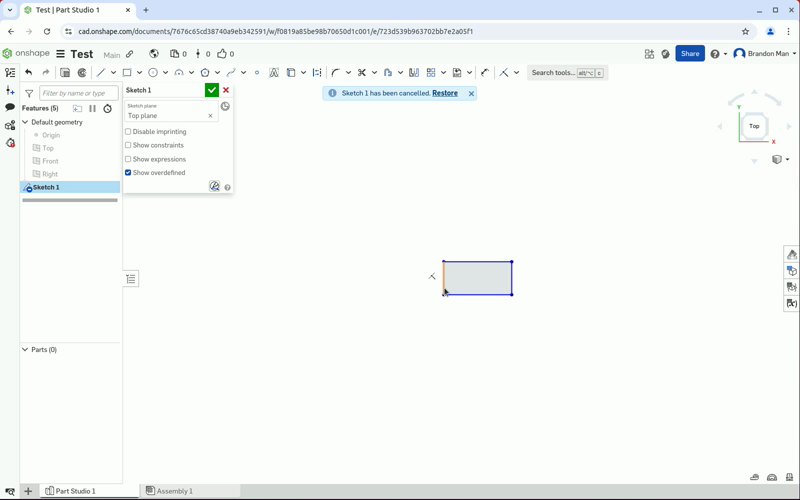
scroll(6)
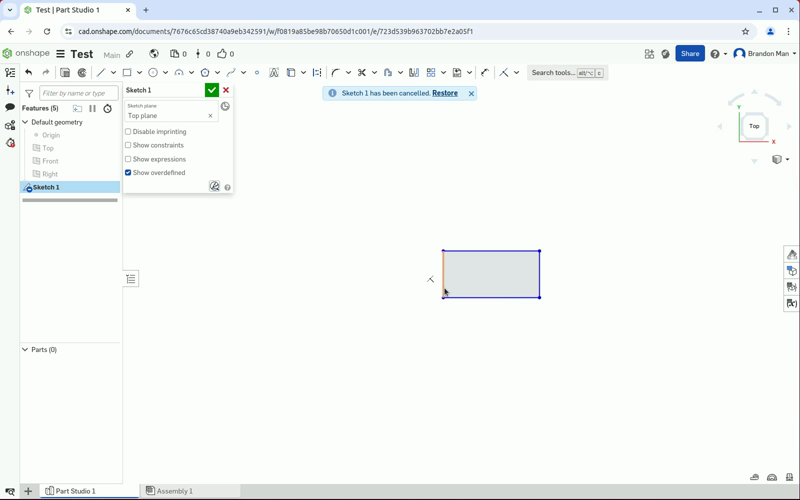
scroll(6)
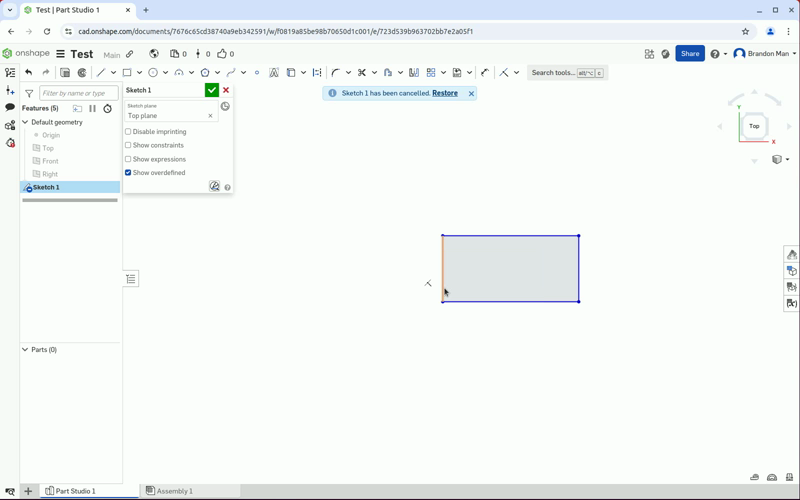
scroll(6)
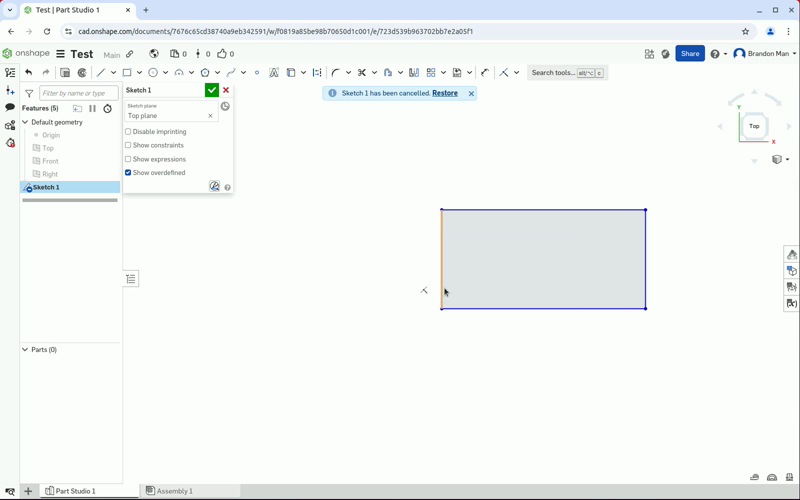
scroll(6)
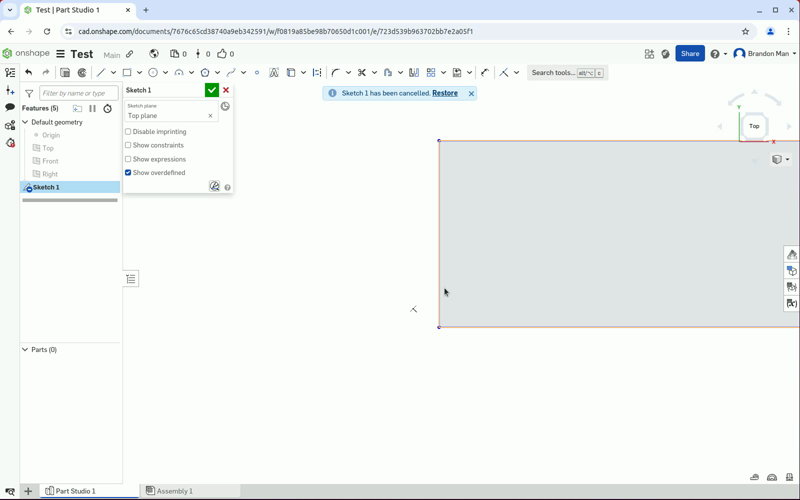
click(444, 287)
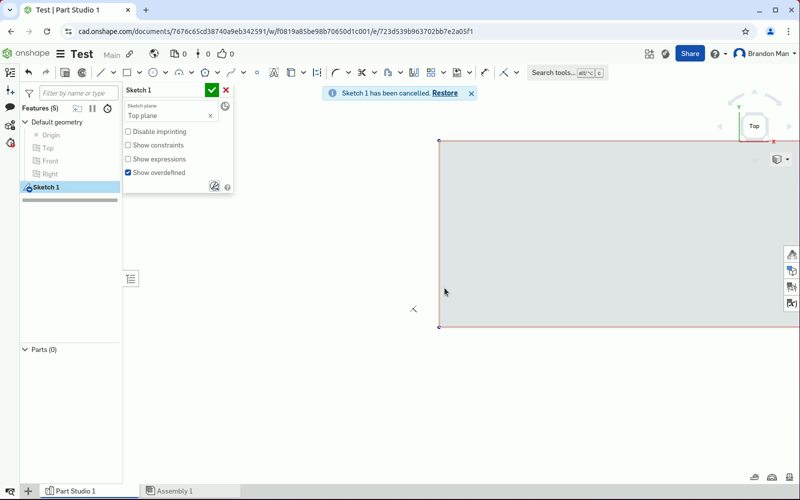
scroll(-6)
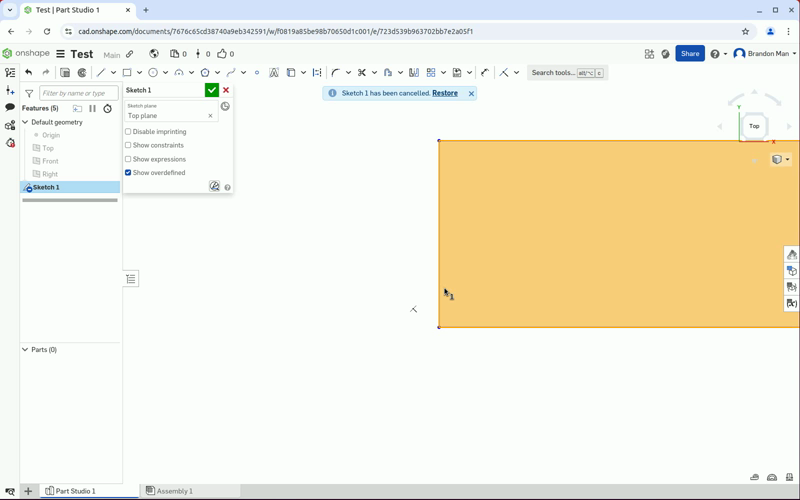
scroll(-6)
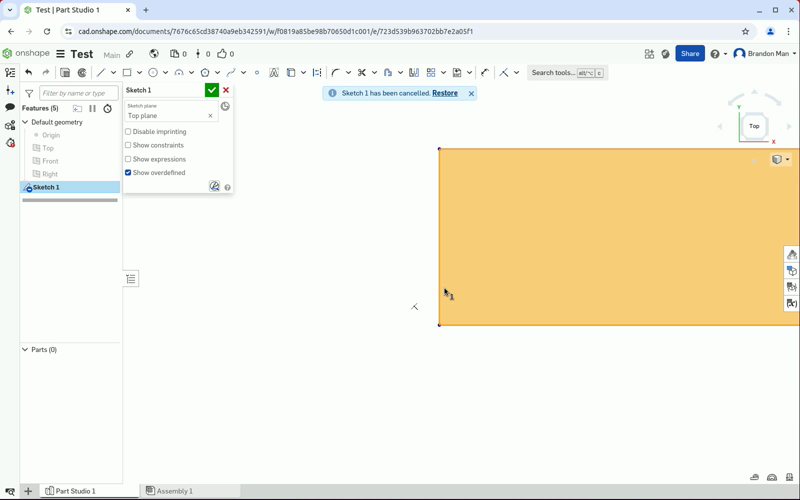
scroll(-6)
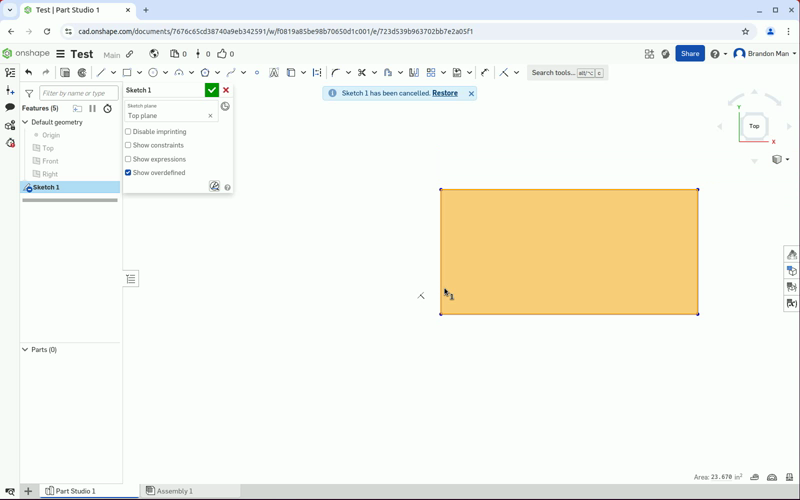
scroll(-6)
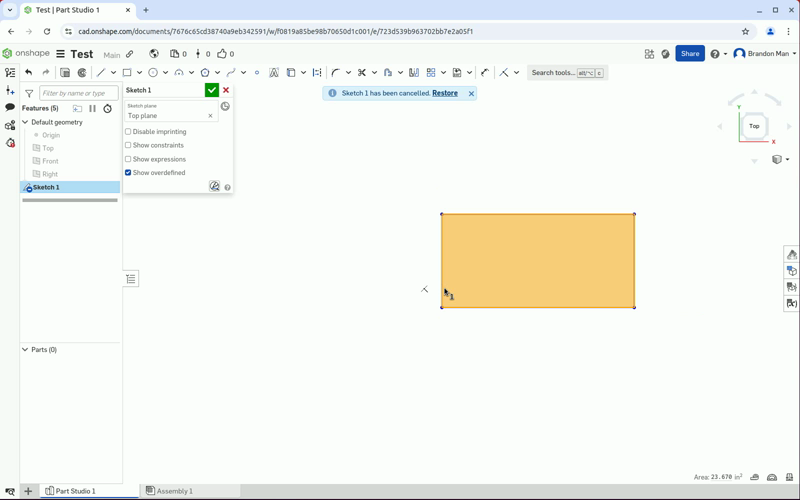
scroll(-6)
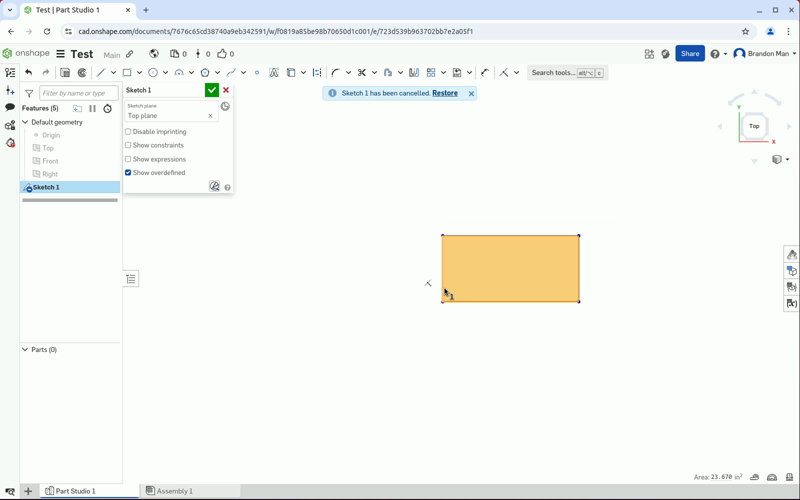
scroll(-6)
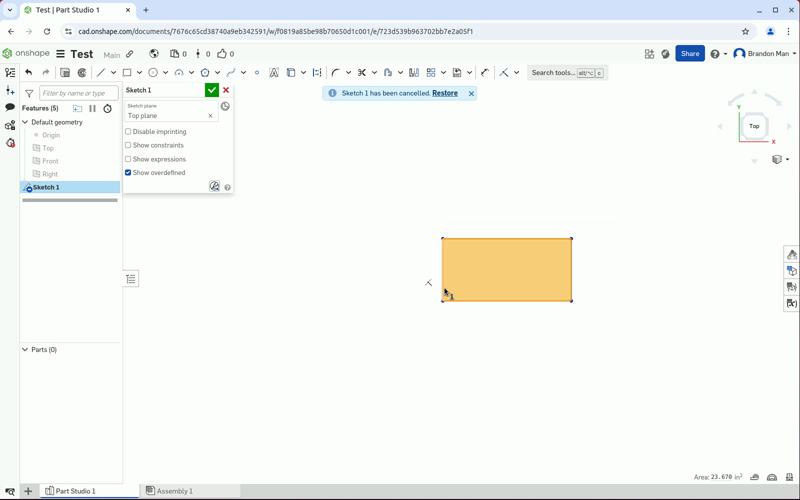
scroll(-6)
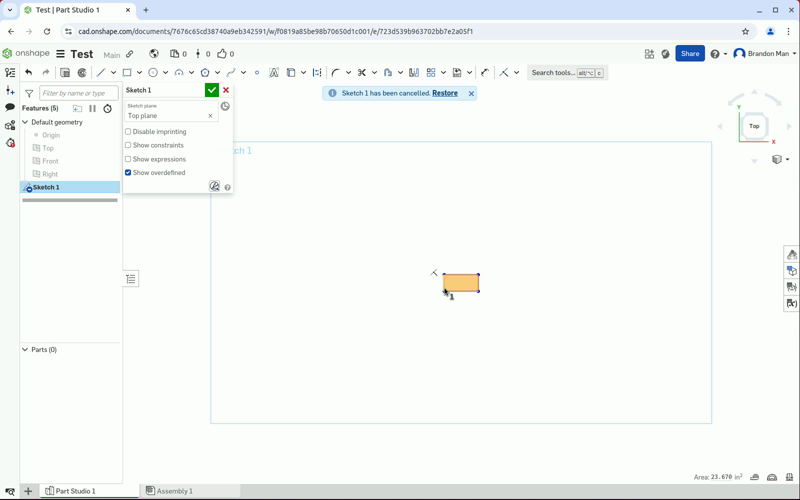
mouse_move(73, 352)
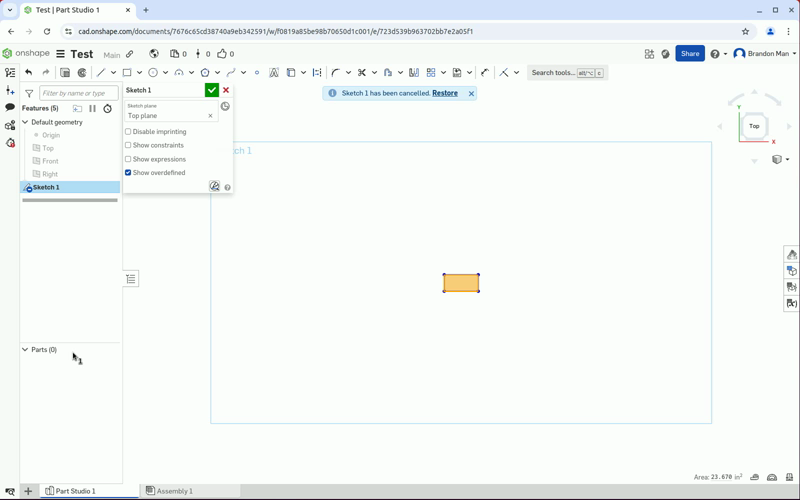
key(shift+y)
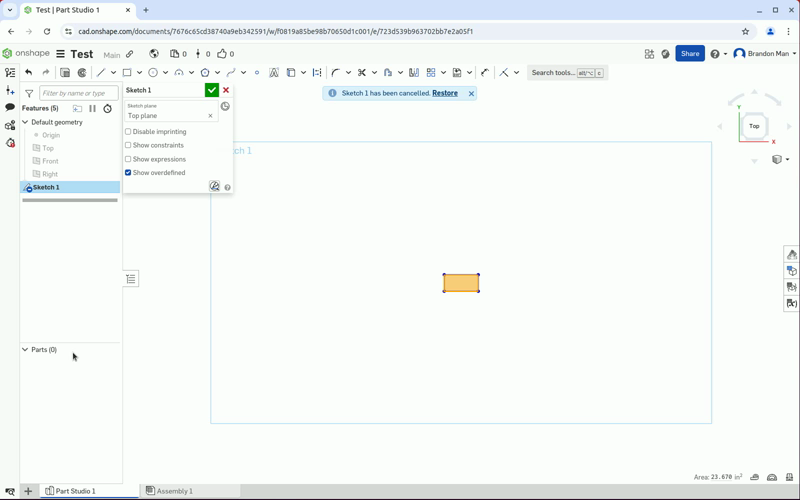
key(shift+e)
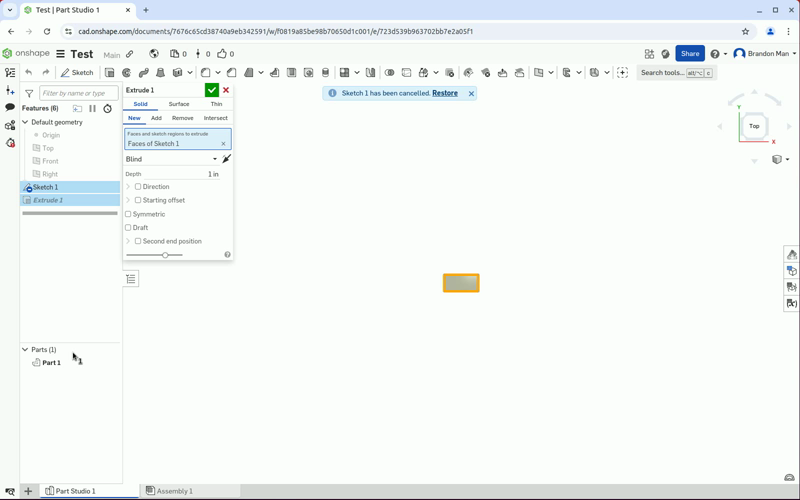
mouse_move(143, 106)
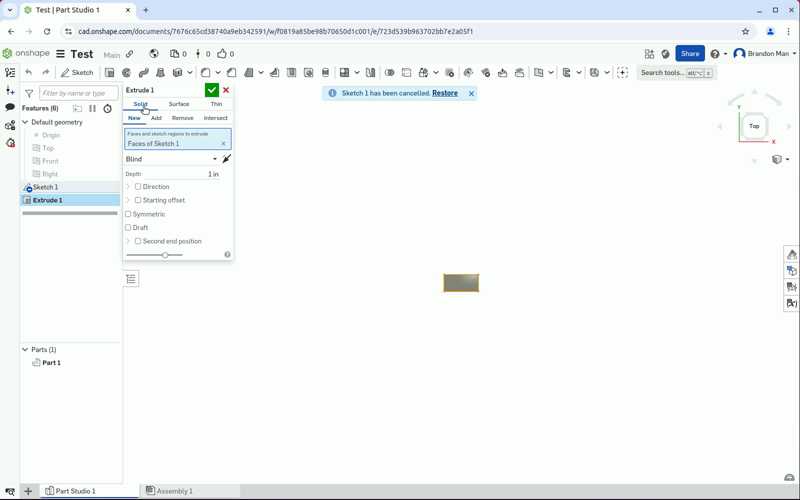
click(143, 106)
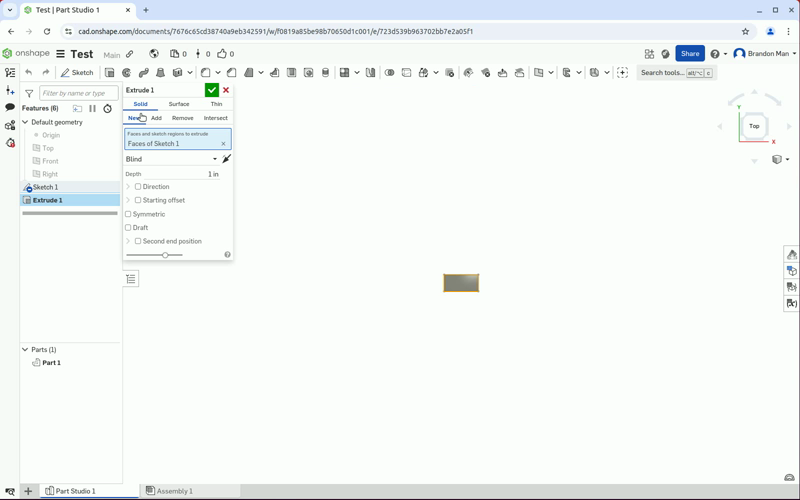
mouse_move(137, 120)
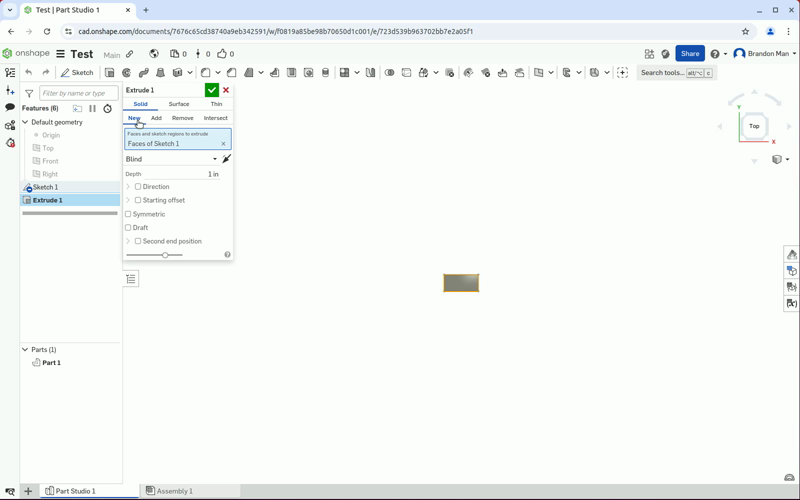
click(137, 120)
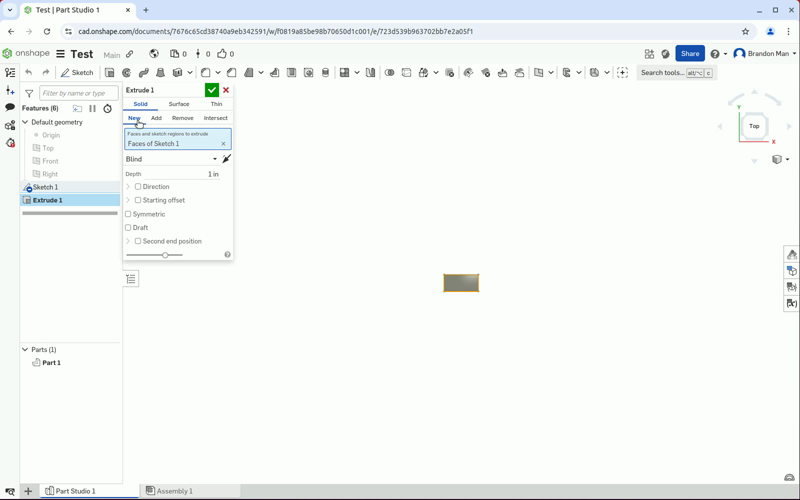
key(tab, 4)
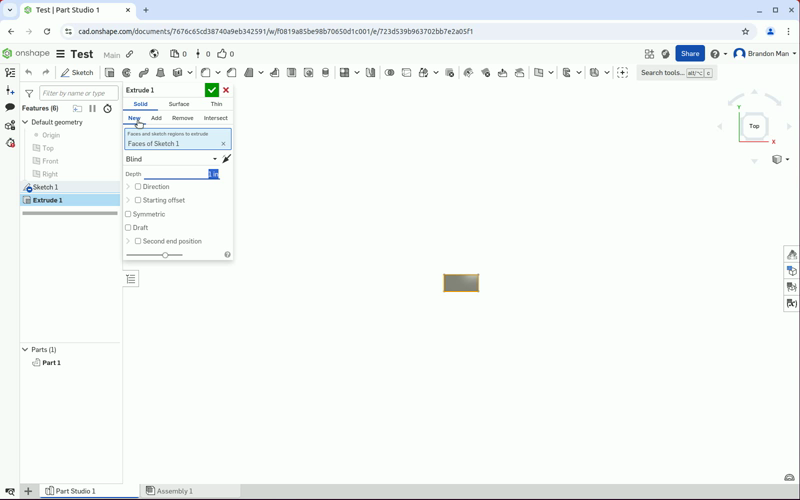
text(23.108)
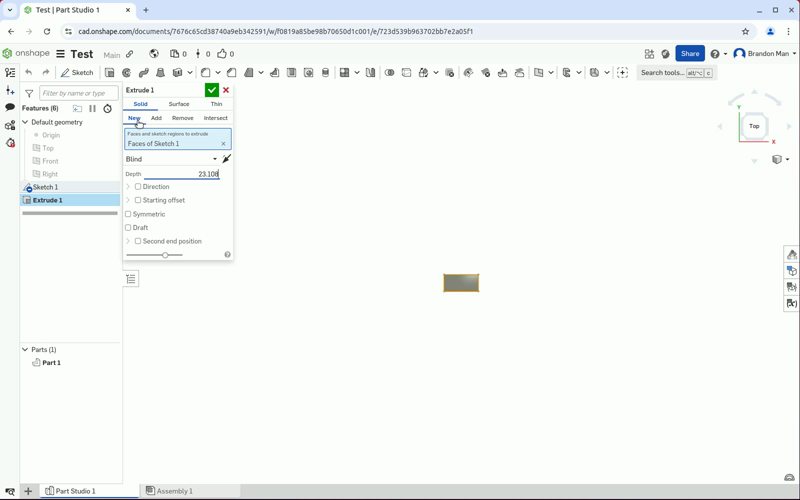
key(enter)
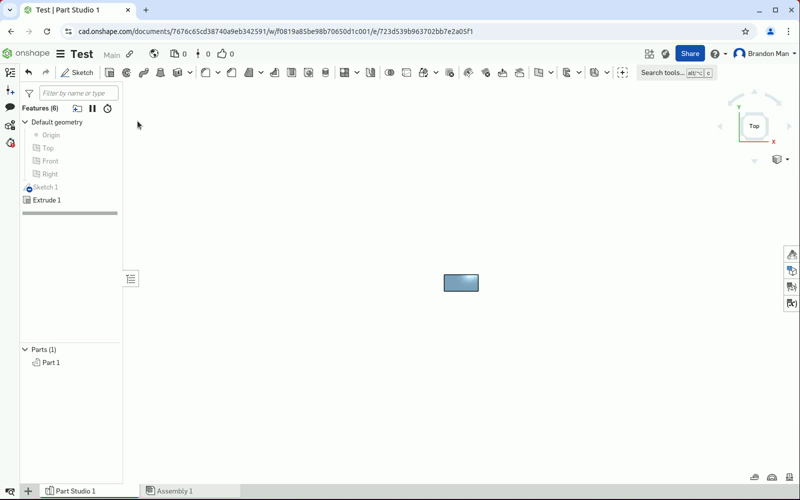
key(shift+h)
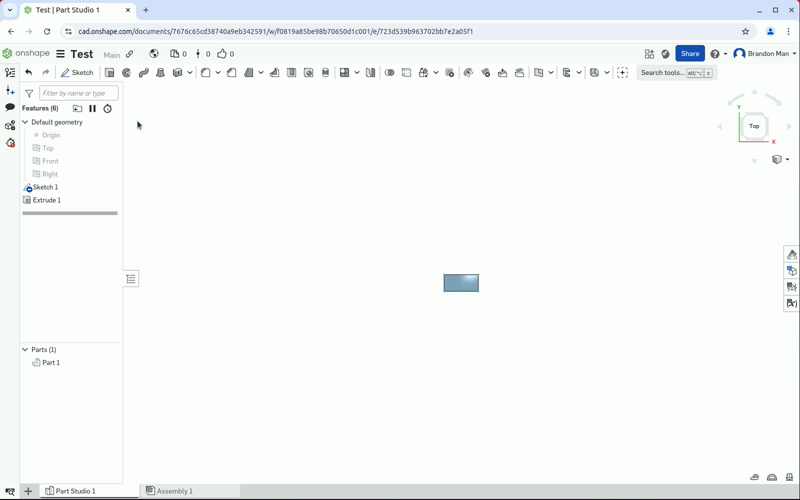
key(shift+h)
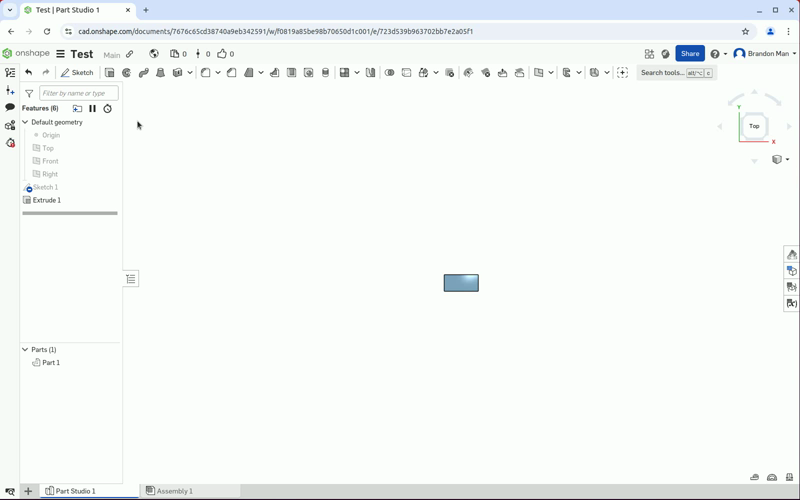
mouse_move(73, 189)
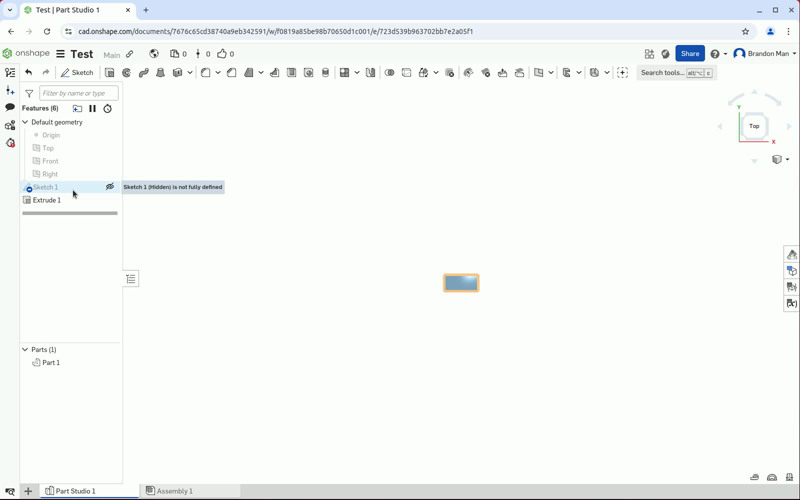
click(73, 189)
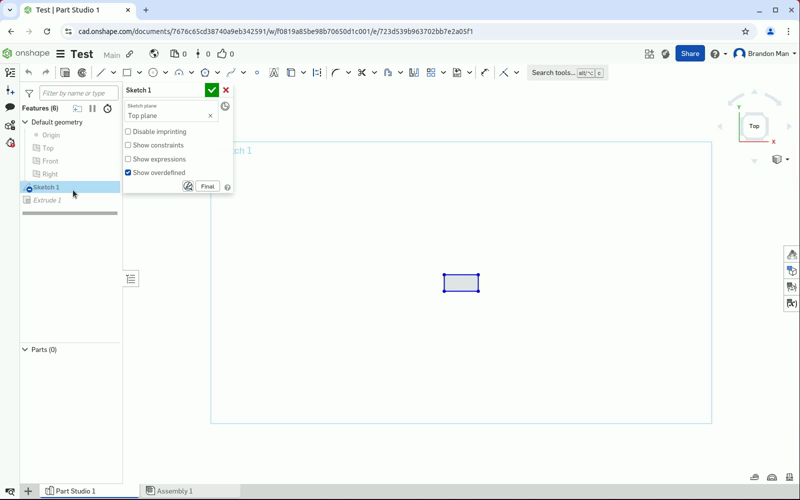
mouse_move(229, 92)
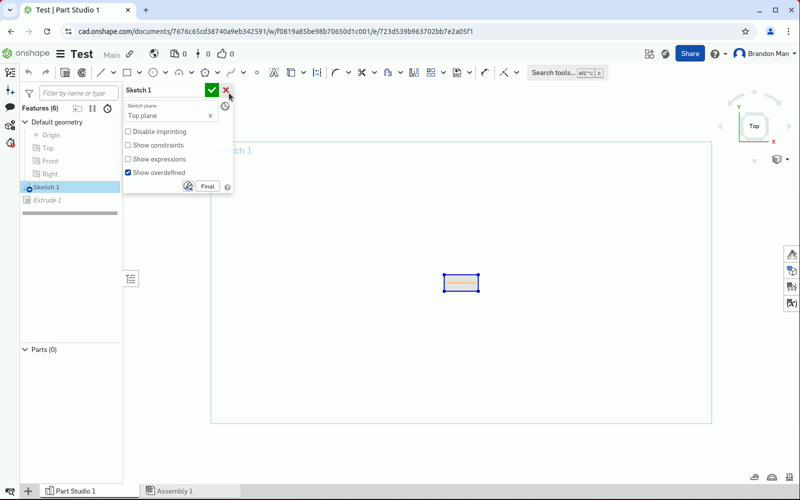
click(229, 92)
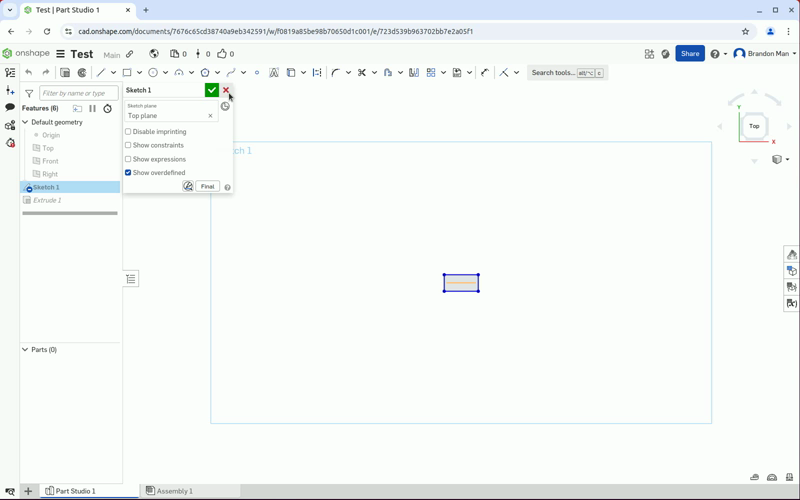
key(shift+s)
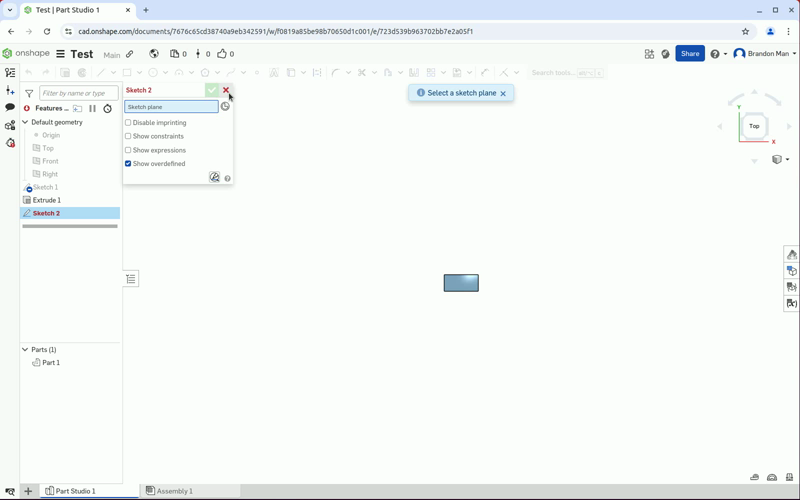
mouse_move(73, 150)
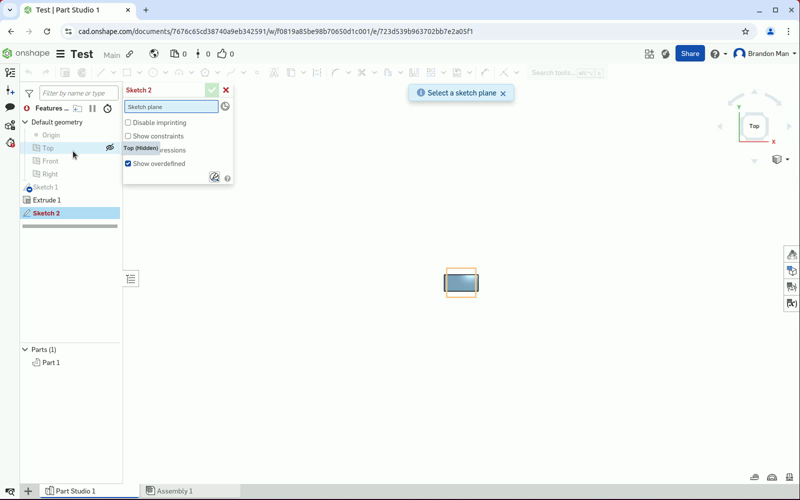
click(73, 150)
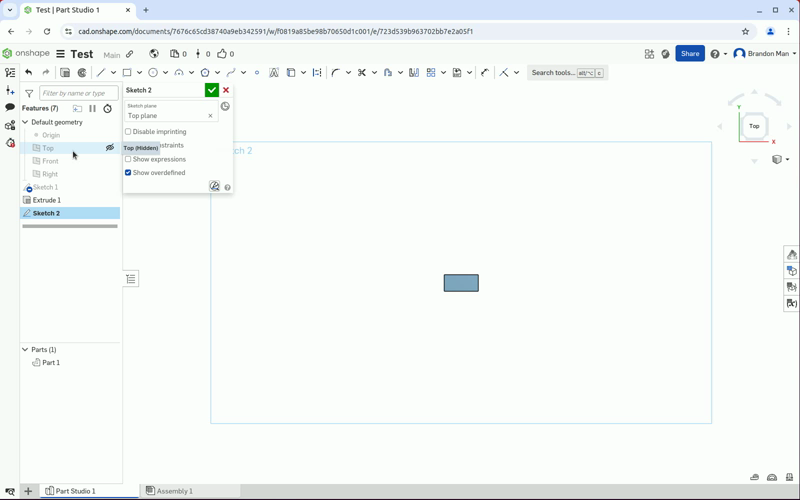
mouse_move(73, 352)
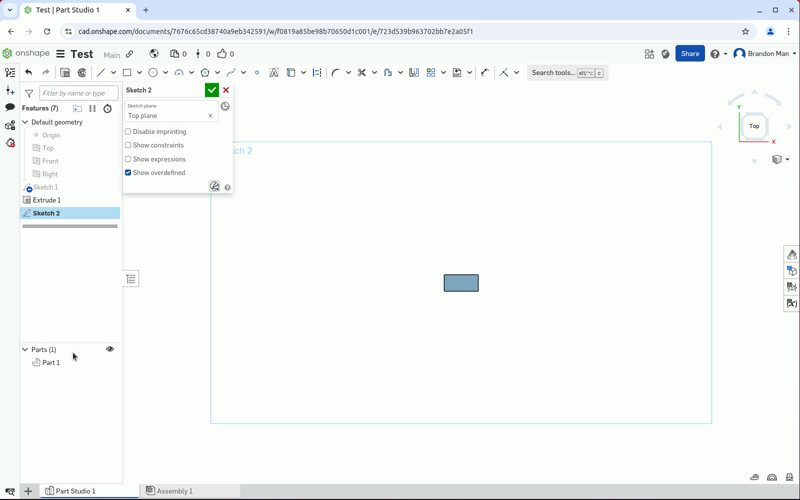
key(y)
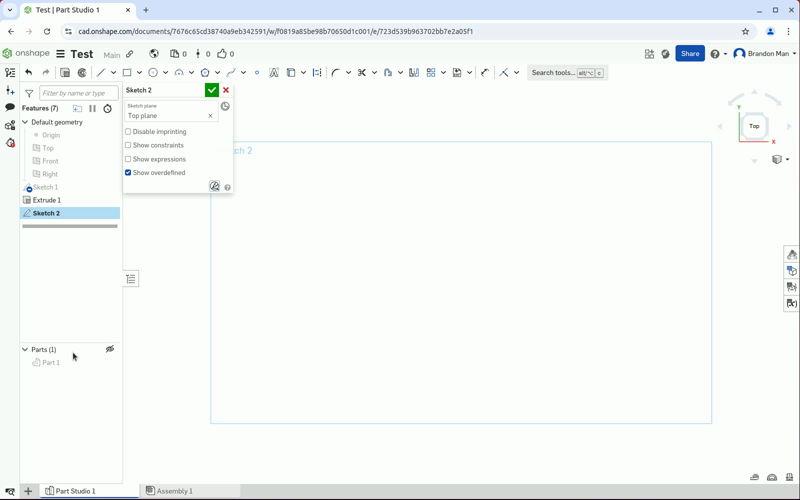
key(l)
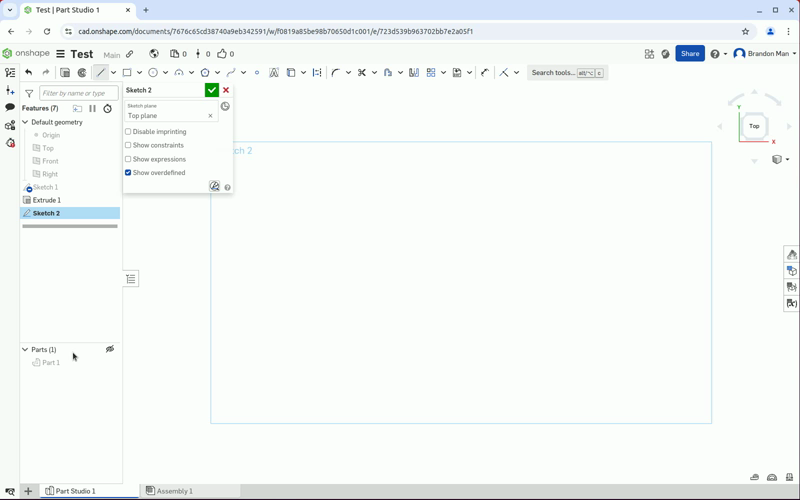
key_down(shift)
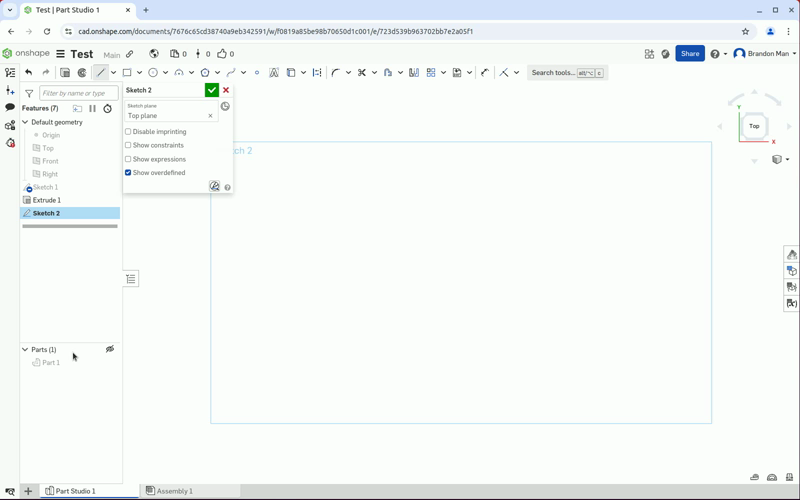
mouse_move(444, 274)
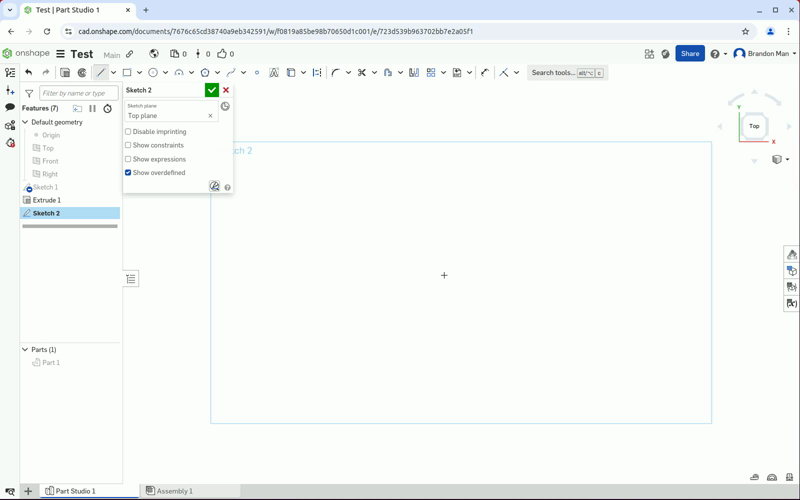
click(444, 274)
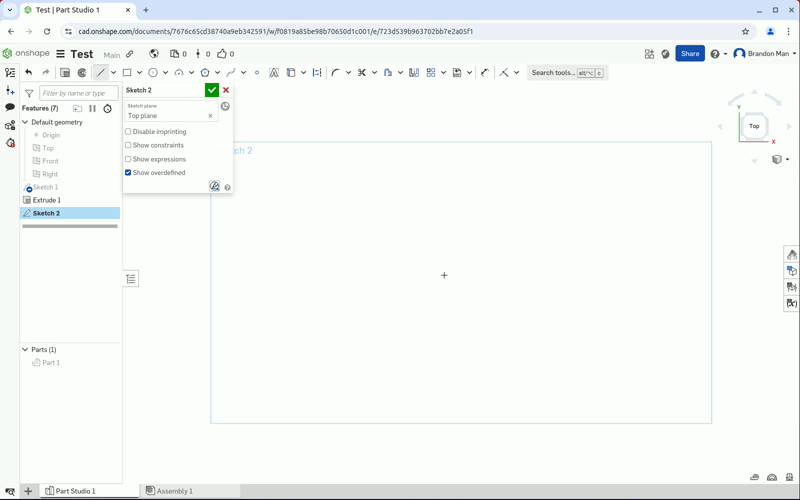
key_up(shift)
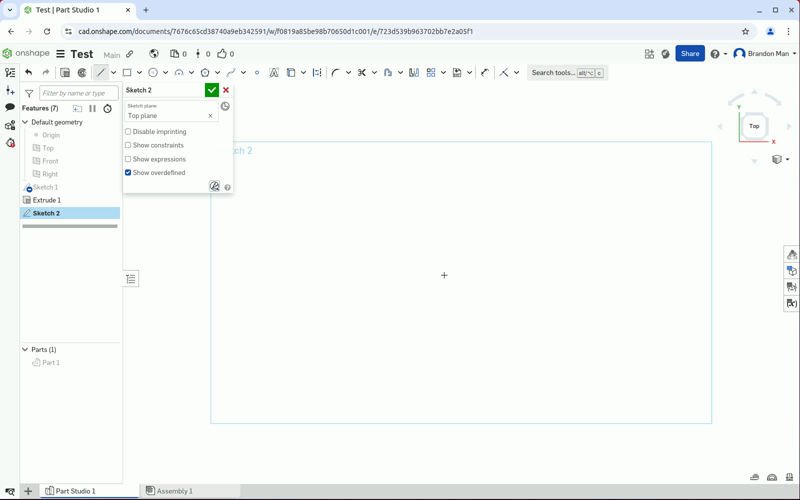
key_down(shift)
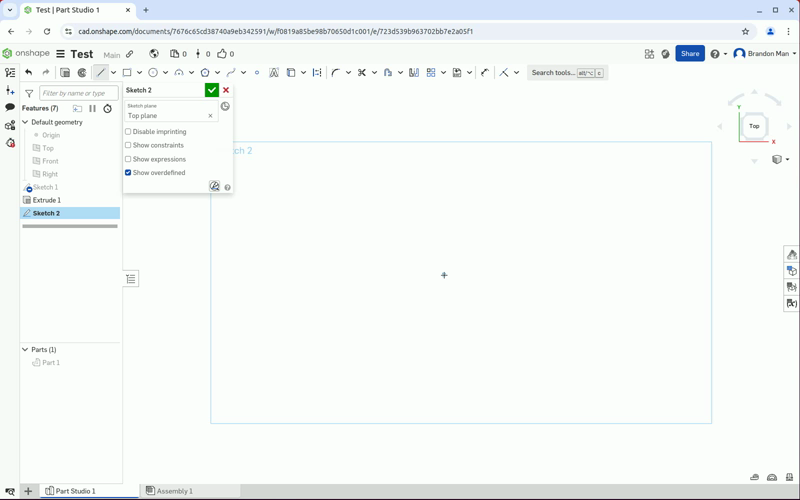
mouse_move(474, 274)
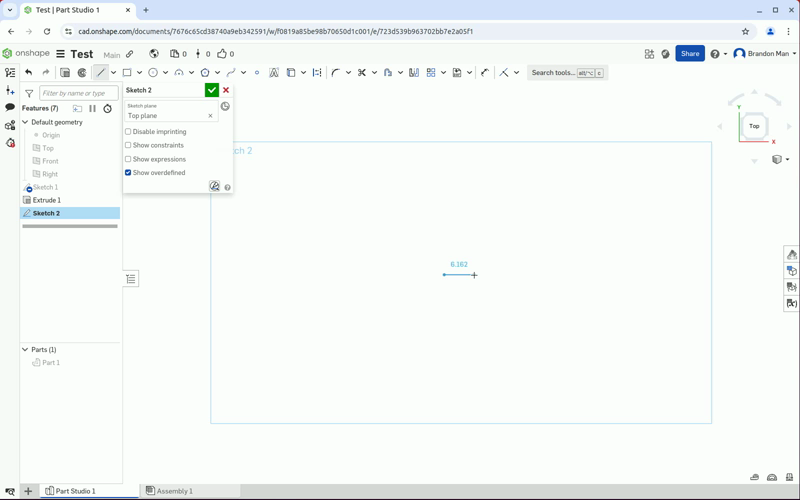
mouse_move(478, 274)
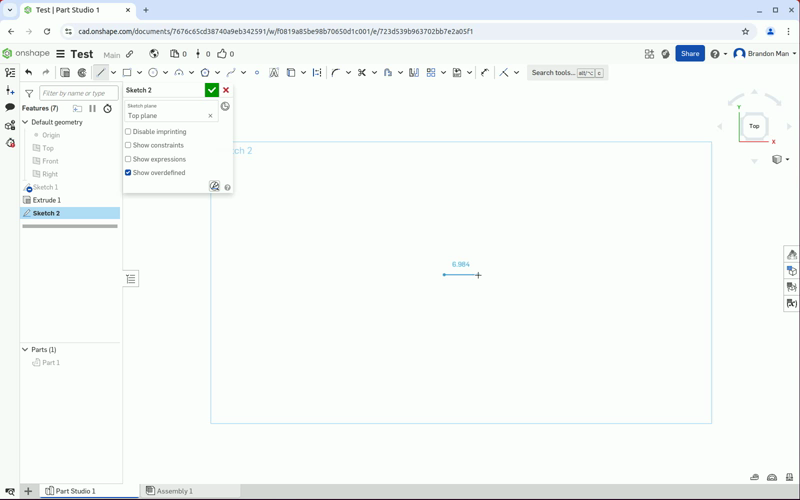
click(478, 274)
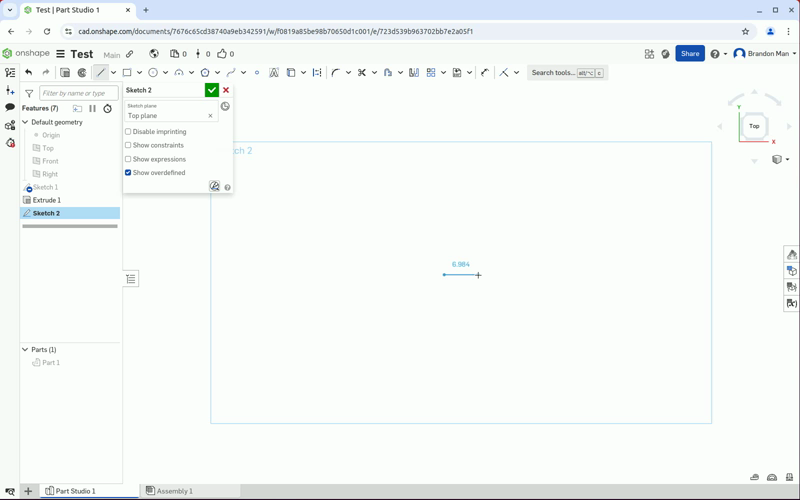
key_up(shift)
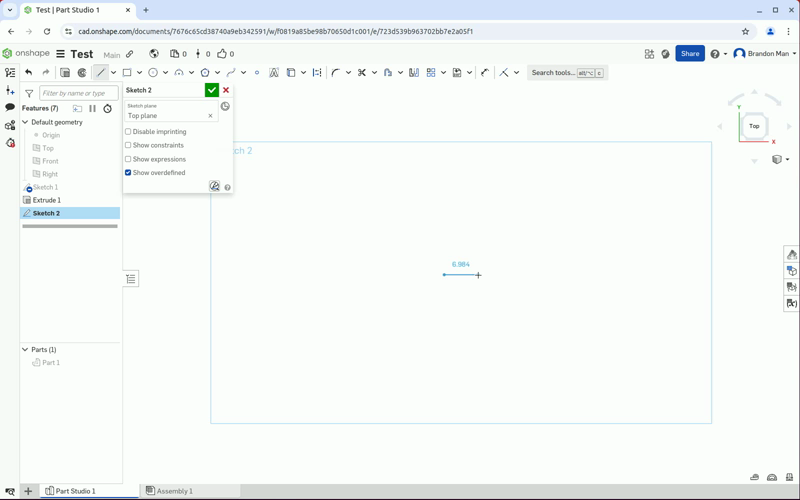
key_down(shift)
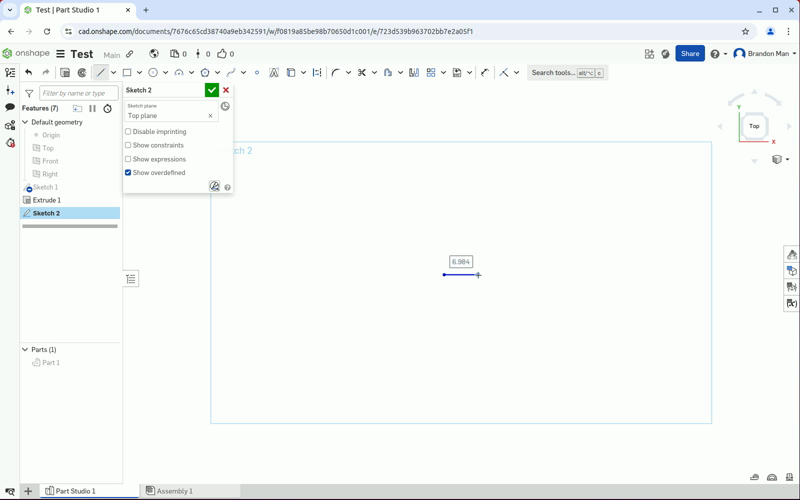
mouse_move(508, 274)
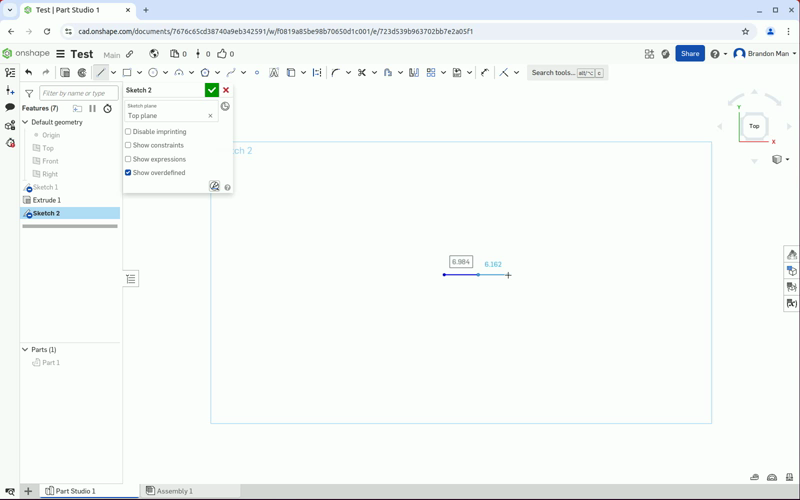
mouse_move(461, 266)
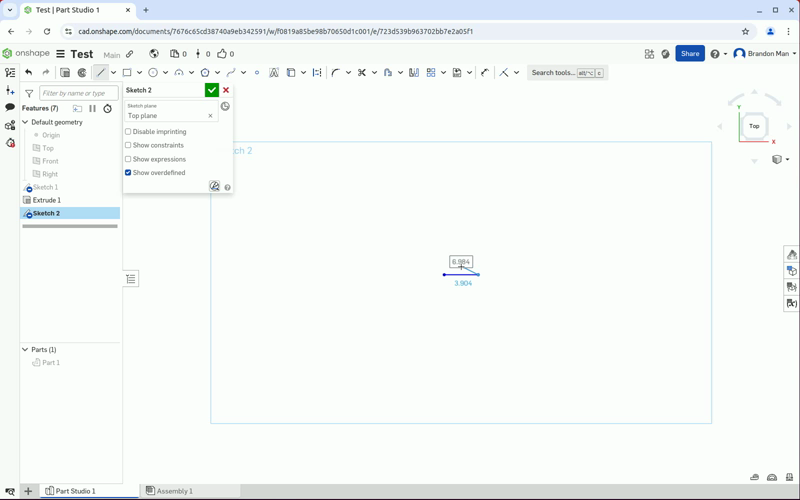
click(461, 266)
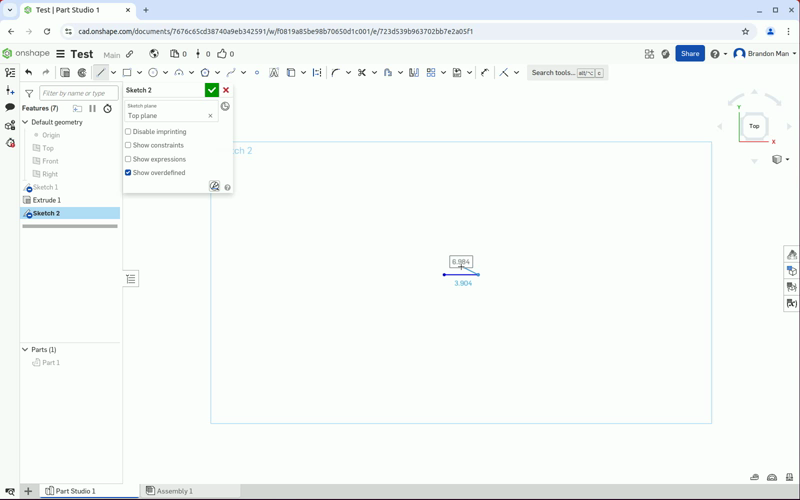
key_up(shift)
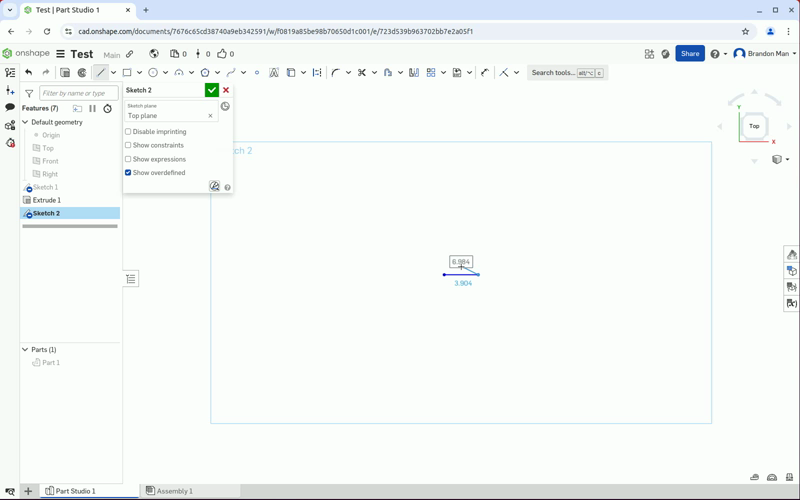
mouse_move(491, 266)
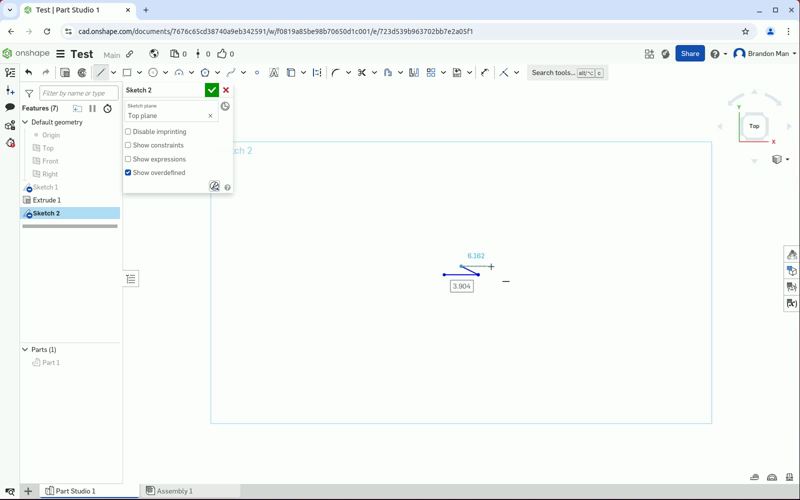
key_down(shift)
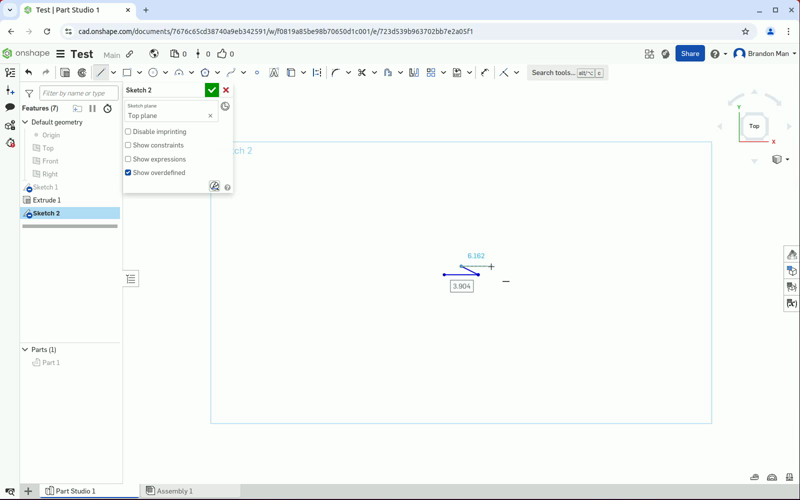
mouse_move(444, 274)
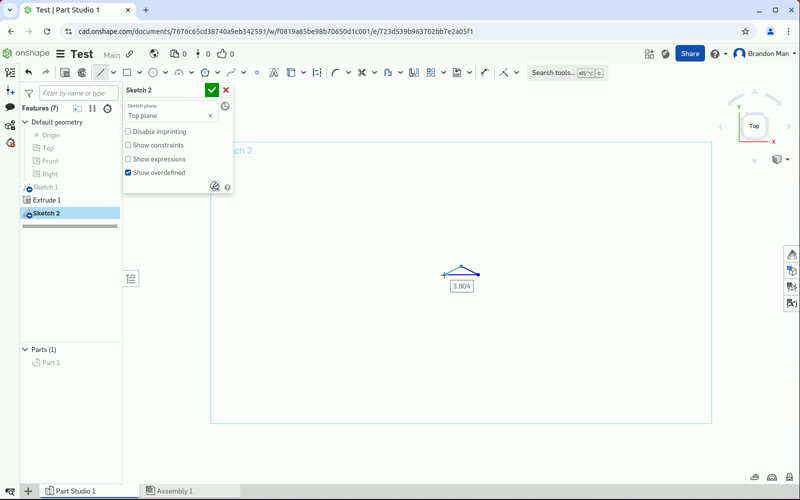
key_up(shift)
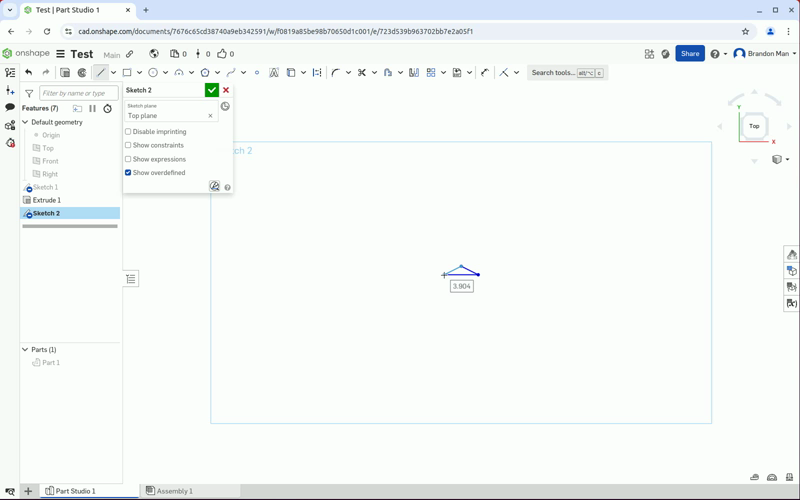
click(444, 274)
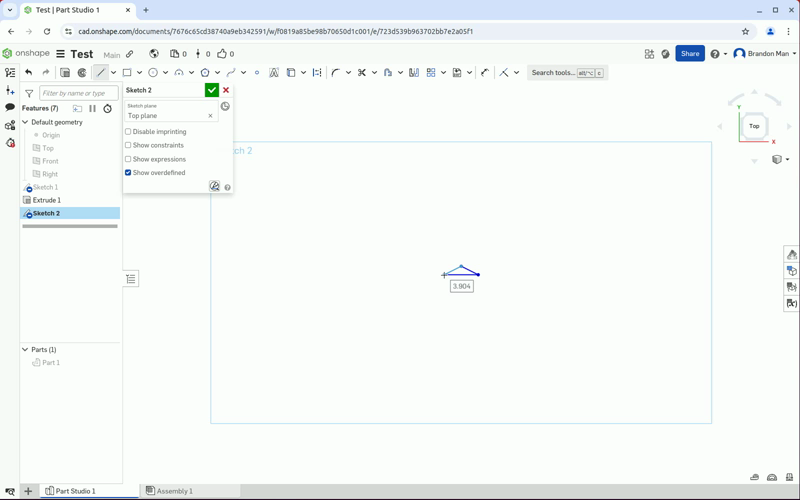
key(esc)
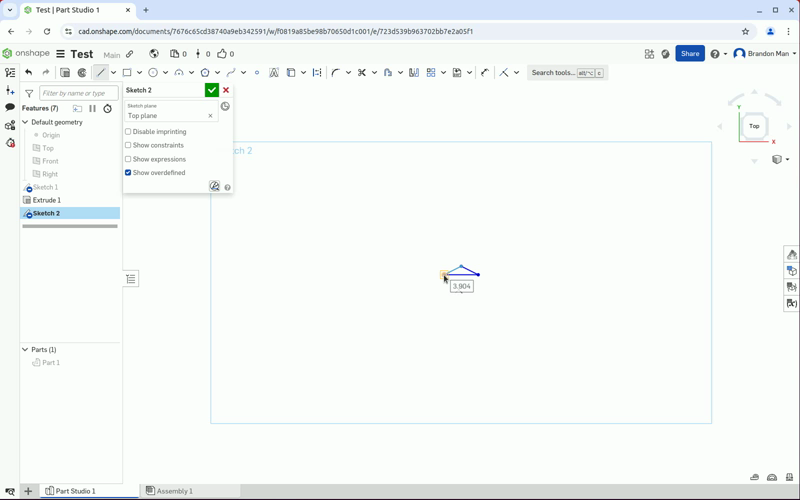
mouse_move(446, 274)
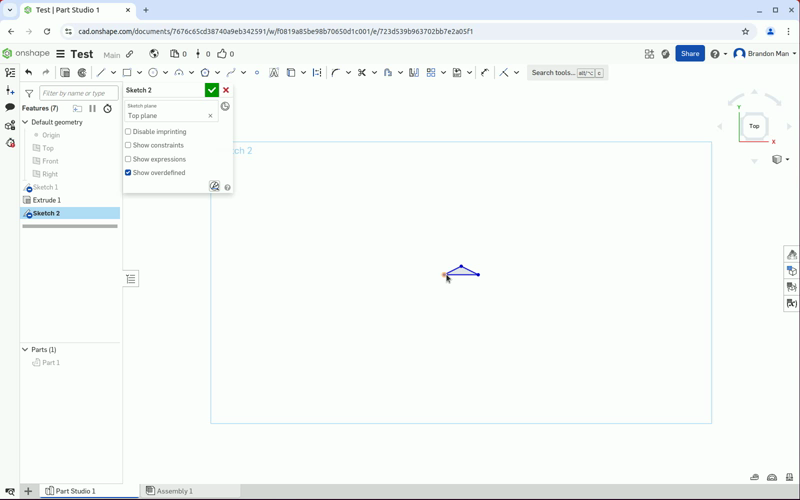
scroll(6)
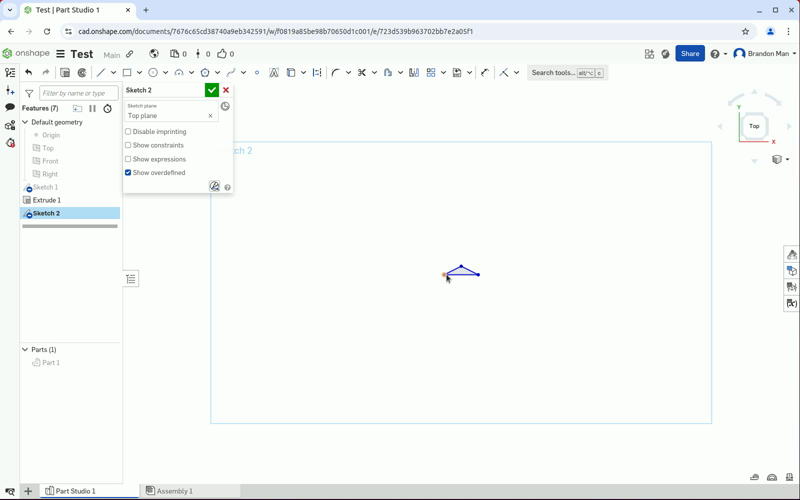
scroll(6)
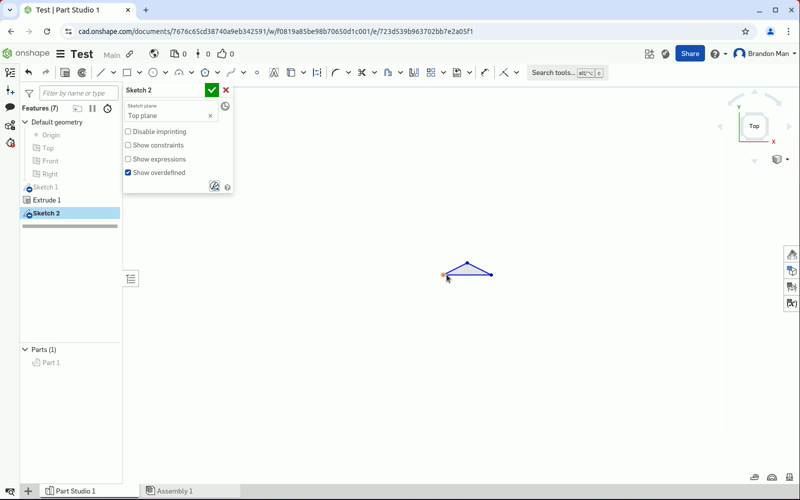
scroll(6)
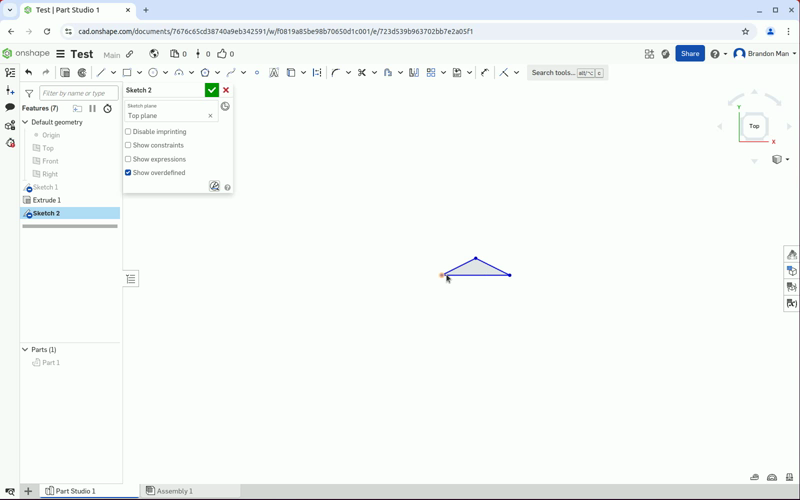
scroll(6)
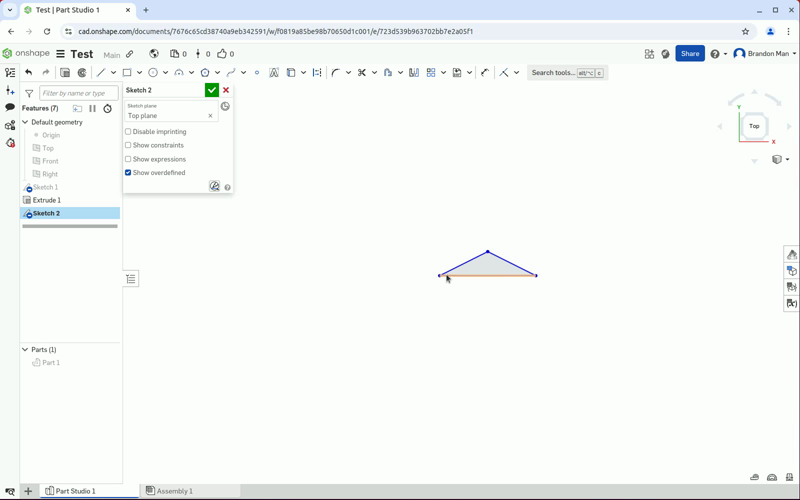
scroll(6)
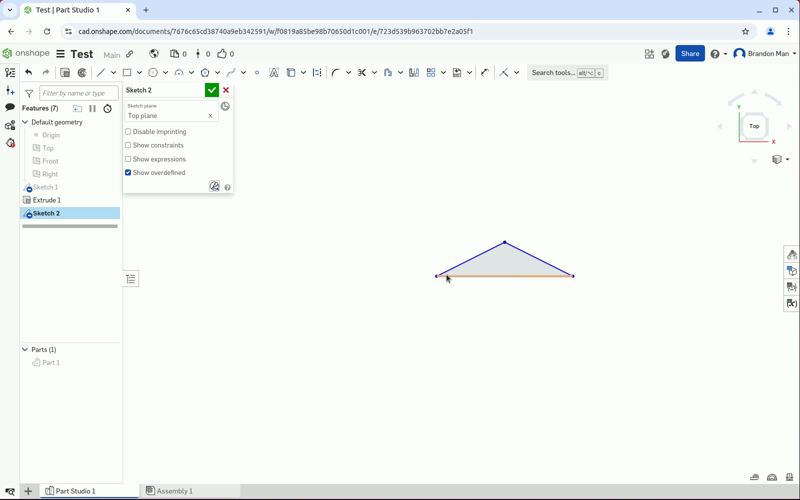
scroll(6)
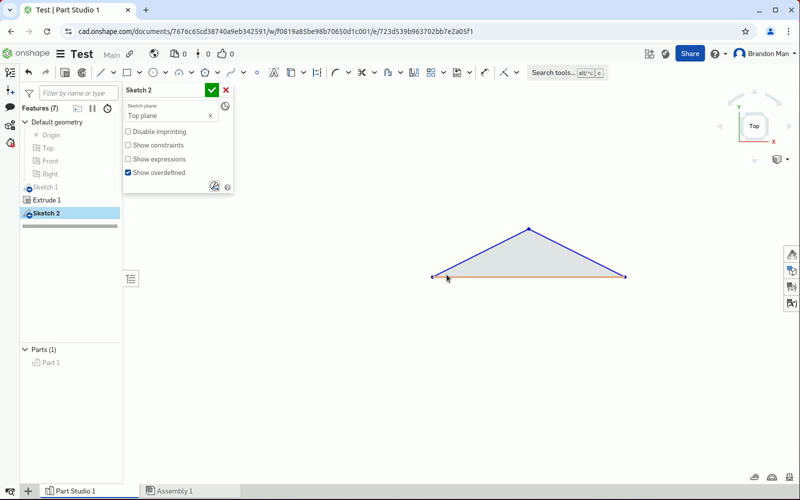
scroll(6)
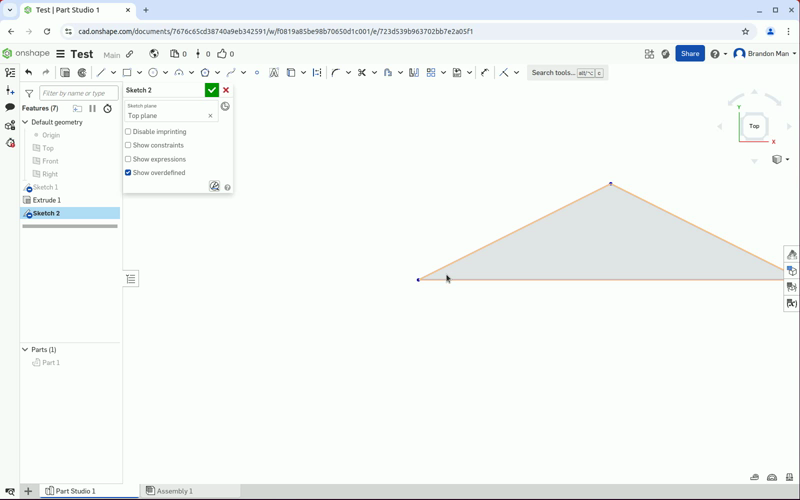
click(446, 274)
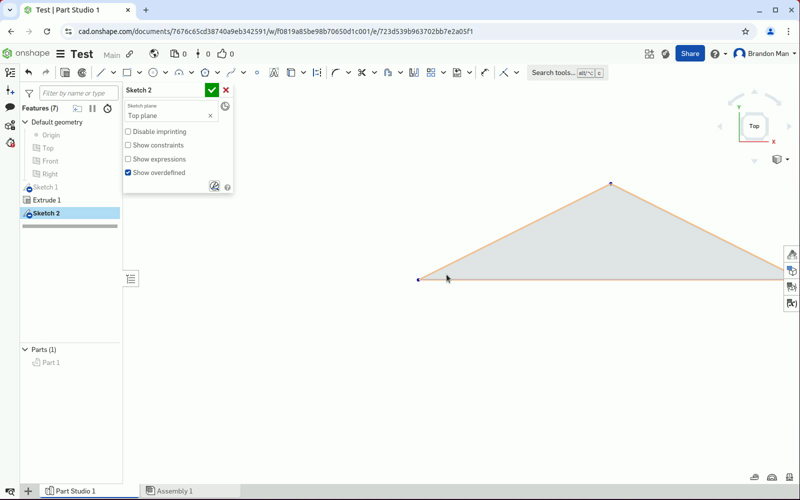
scroll(-6)
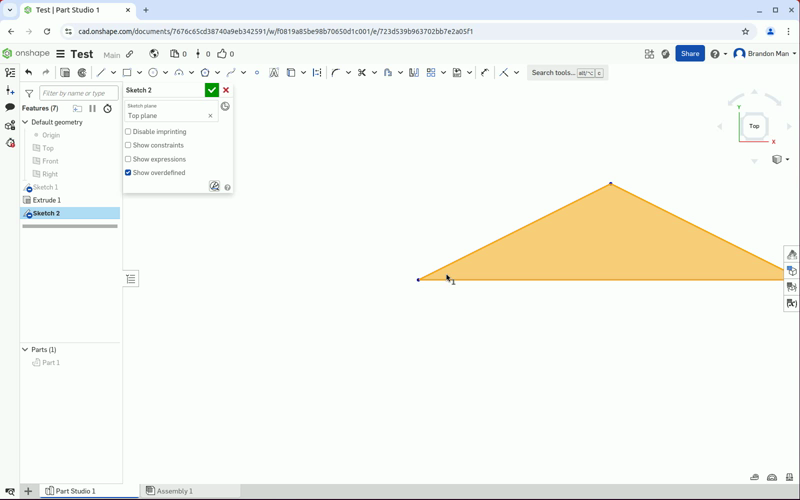
scroll(-6)
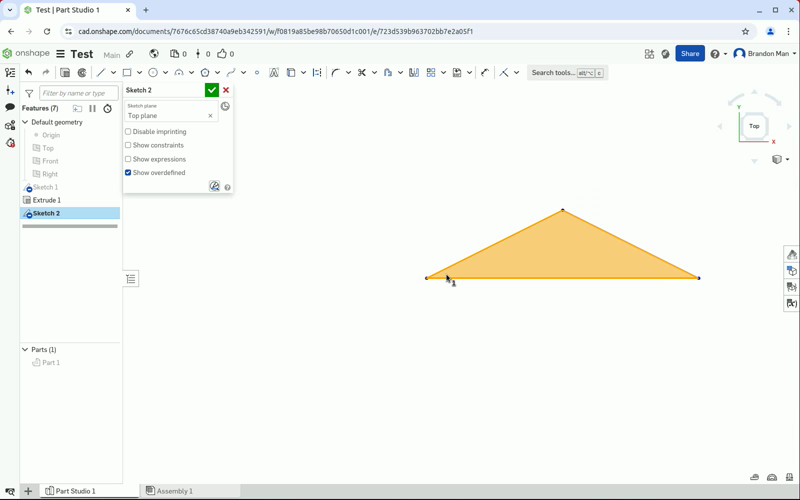
scroll(-6)
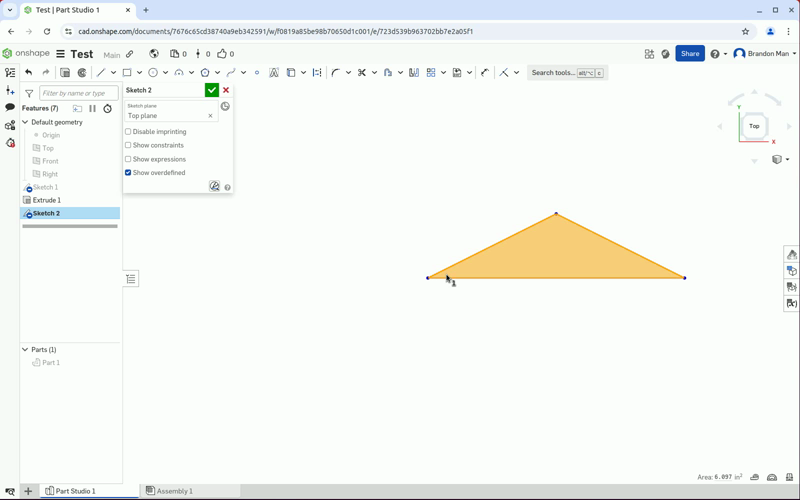
scroll(-6)
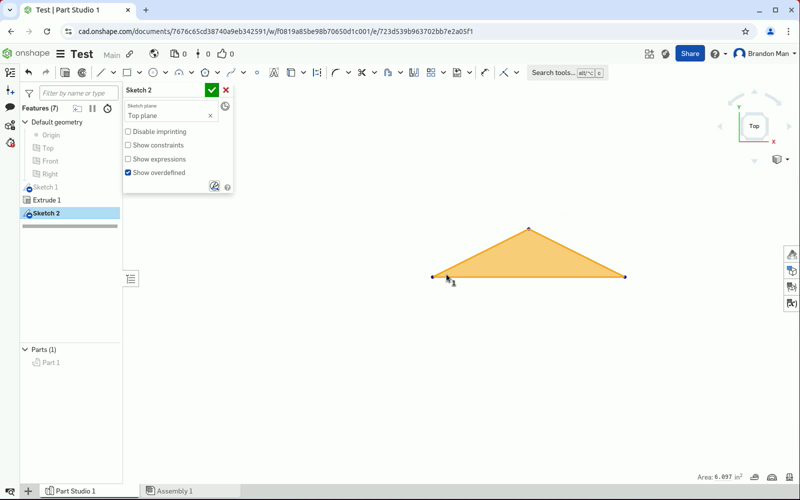
scroll(-6)
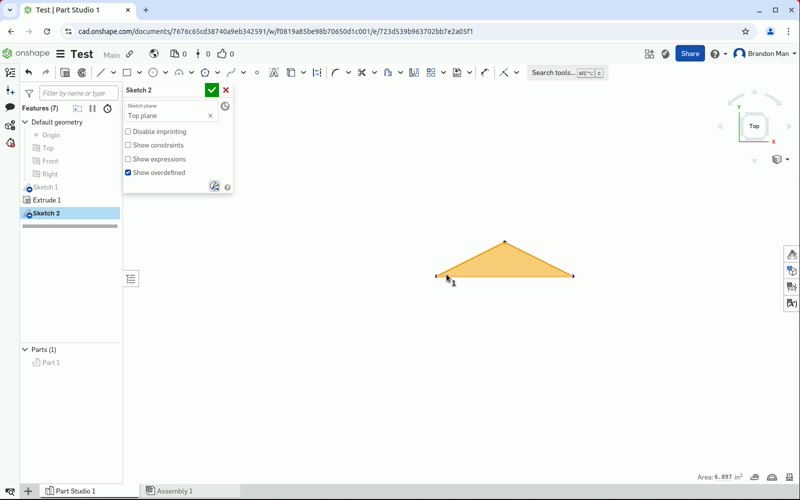
scroll(-6)
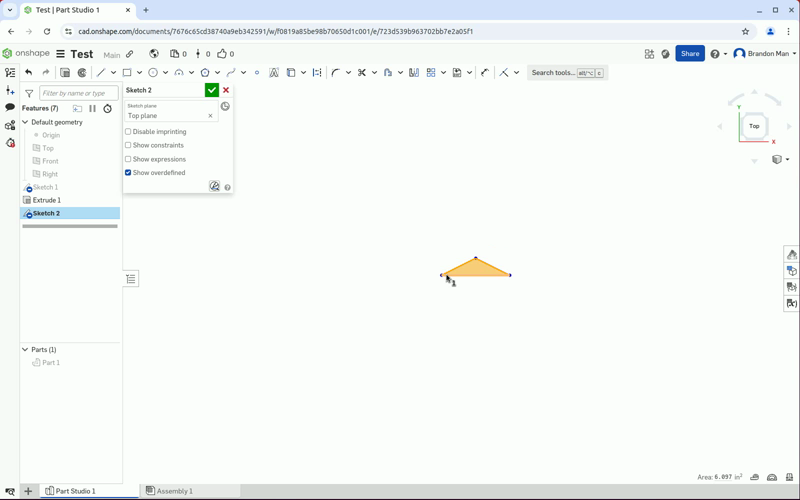
scroll(-6)
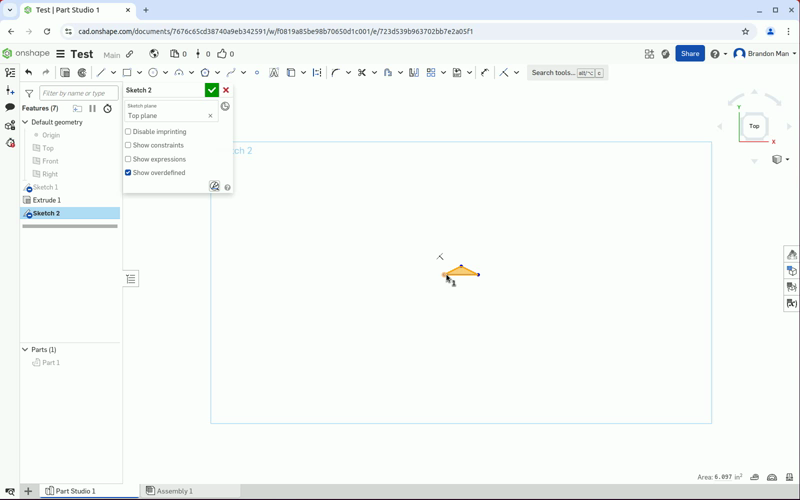
mouse_move(73, 352)
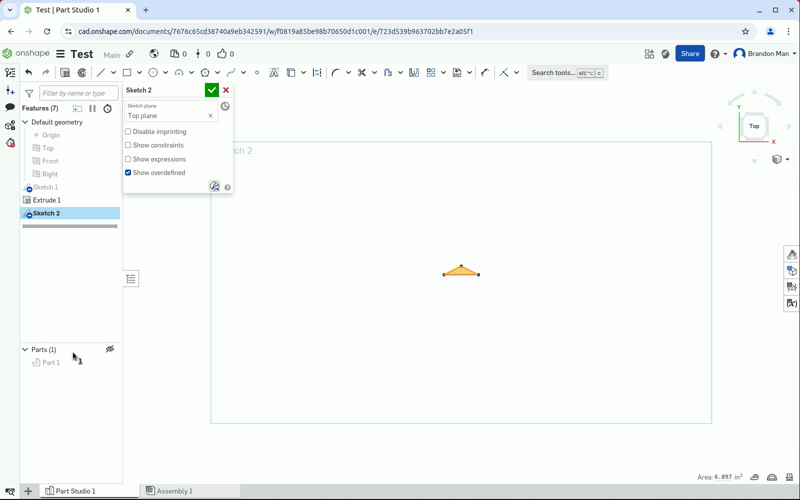
key(shift+y)
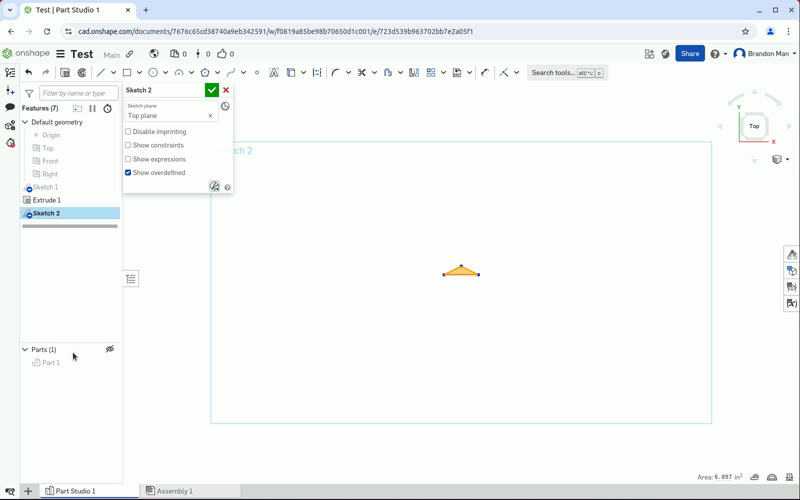
key(shift+e)
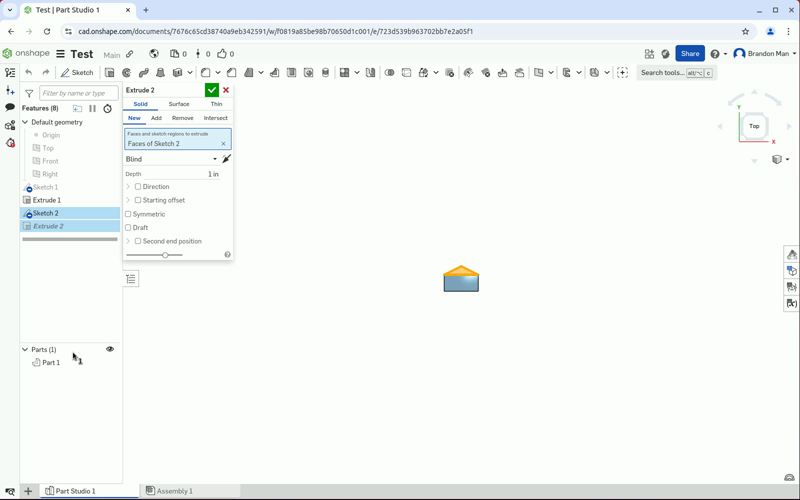
mouse_move(143, 106)
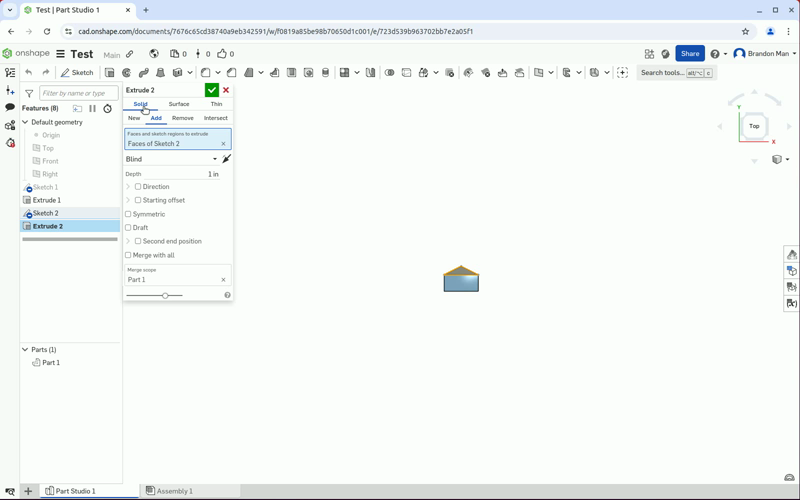
click(143, 106)
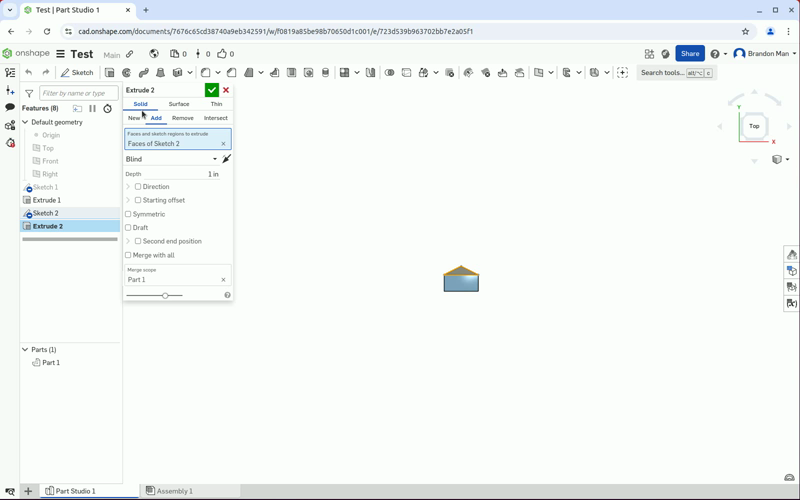
mouse_move(137, 120)
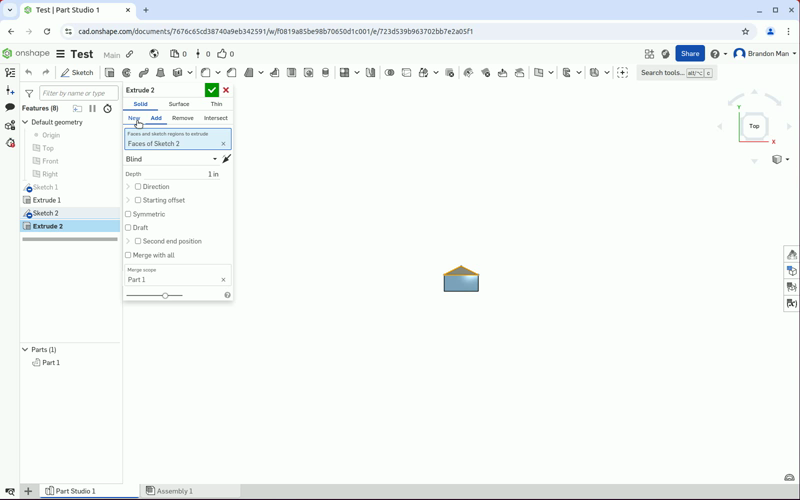
click(137, 120)
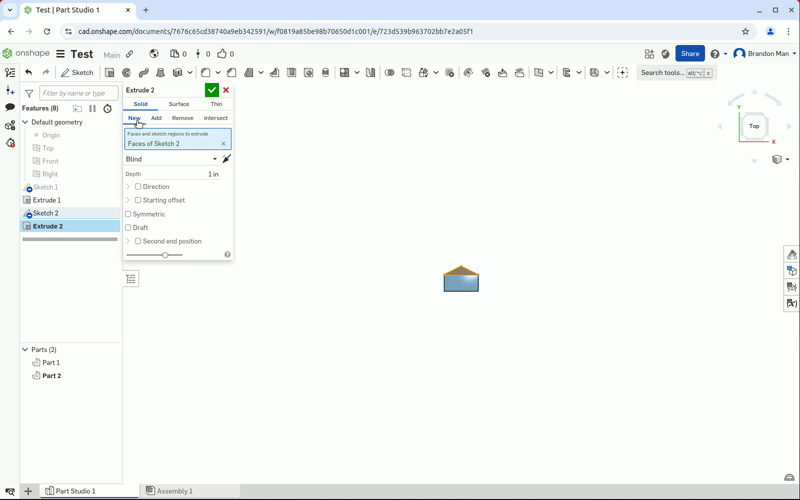
key(tab, 4)
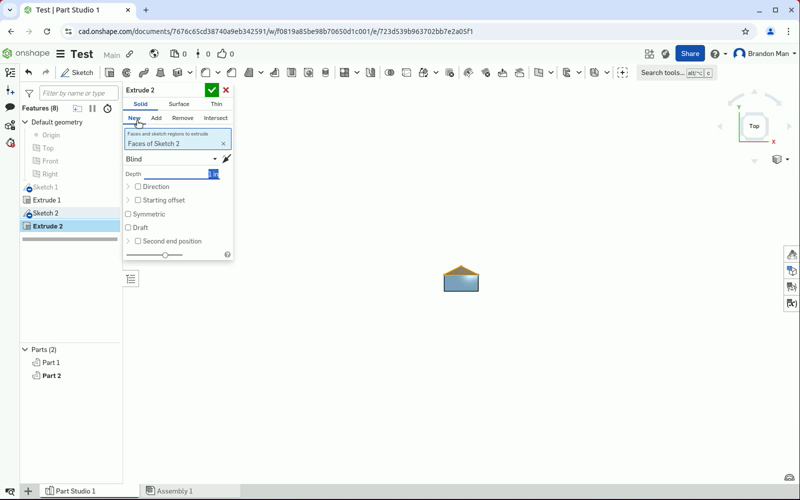
text(23.108)
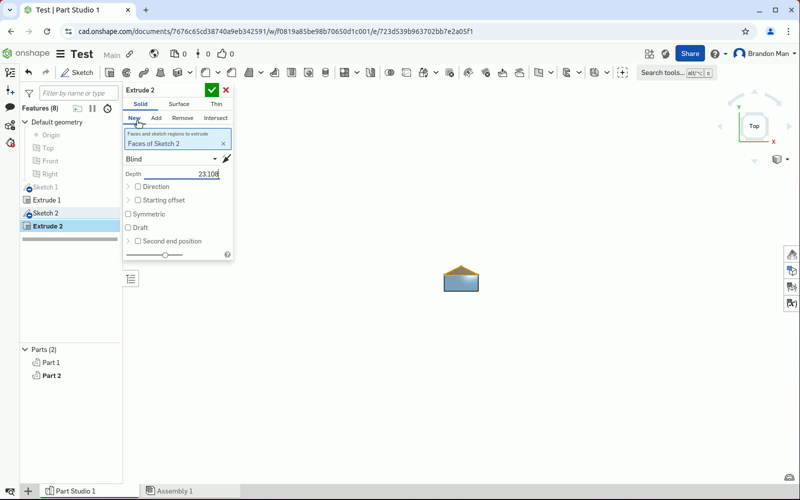
key(enter)
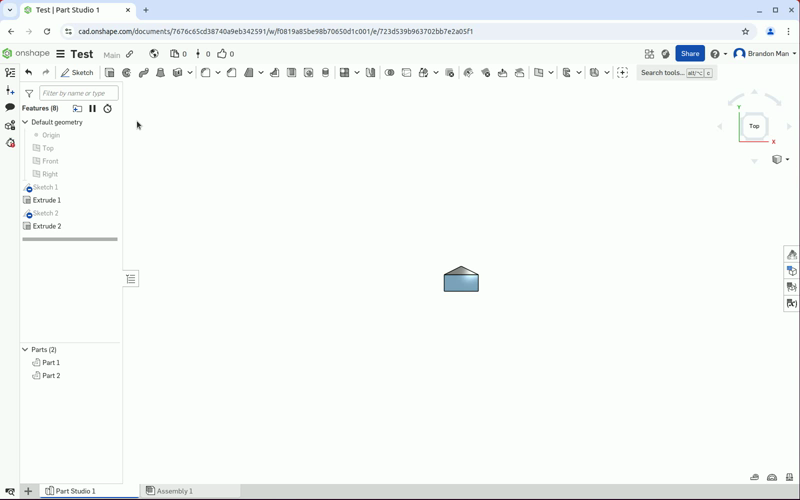
key(shift+h)
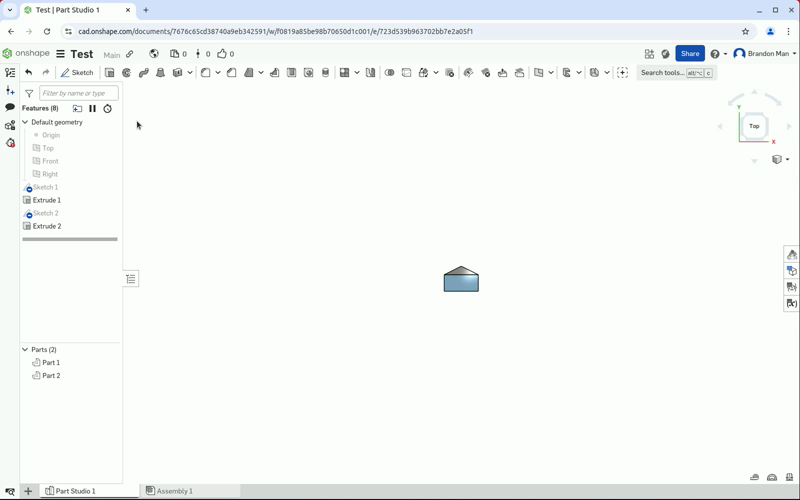
key(shift+h)
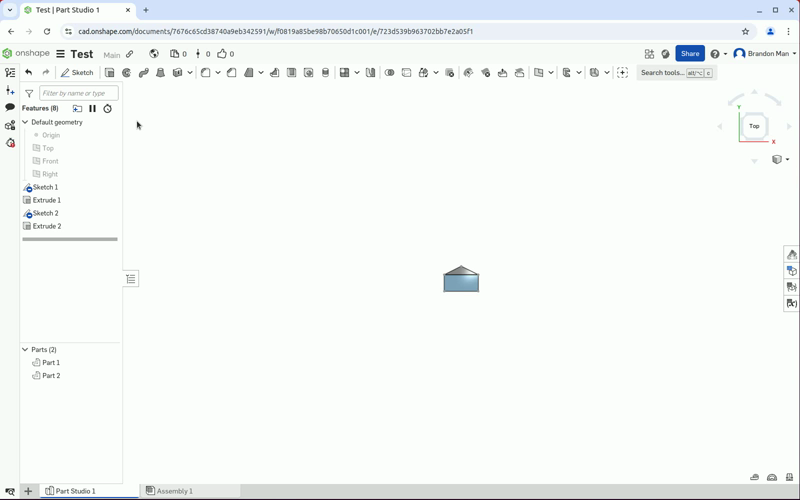
key(shift+7)
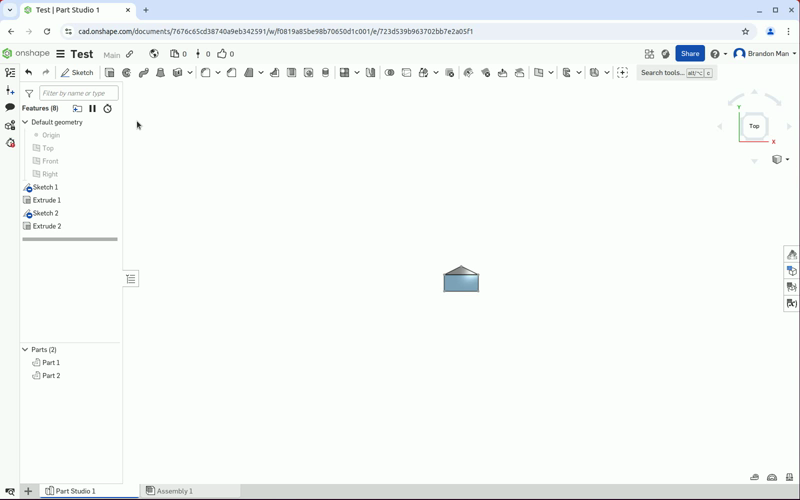
key(up, 3)
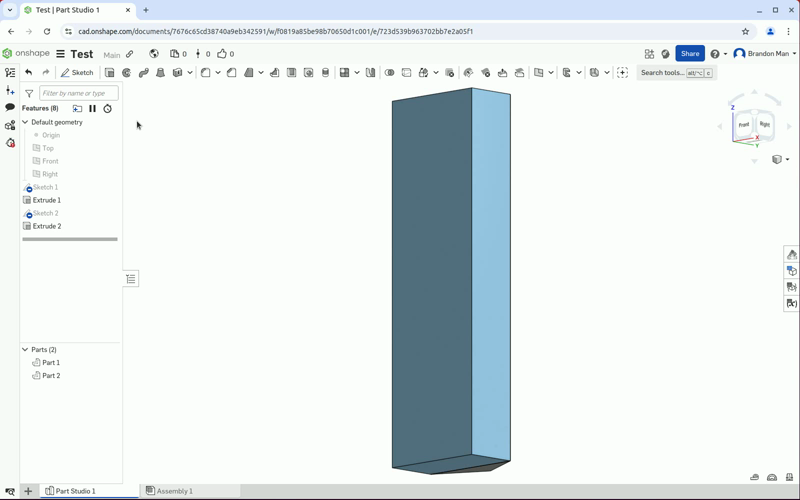
key(left, 3)
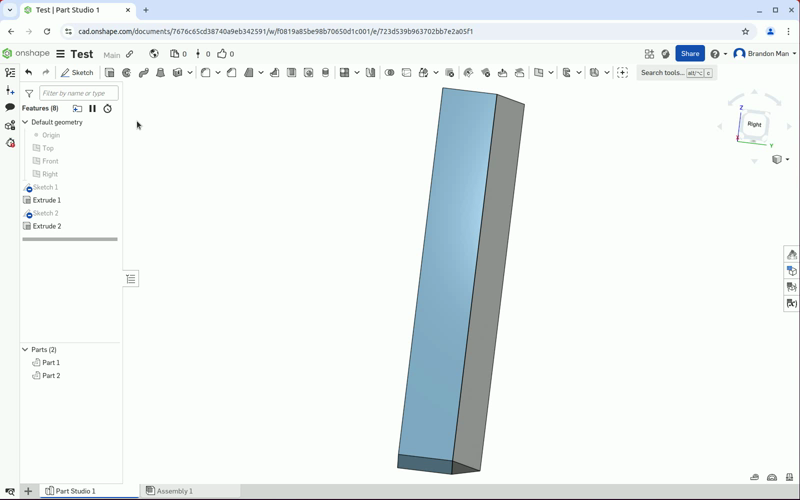
key(right, 3)
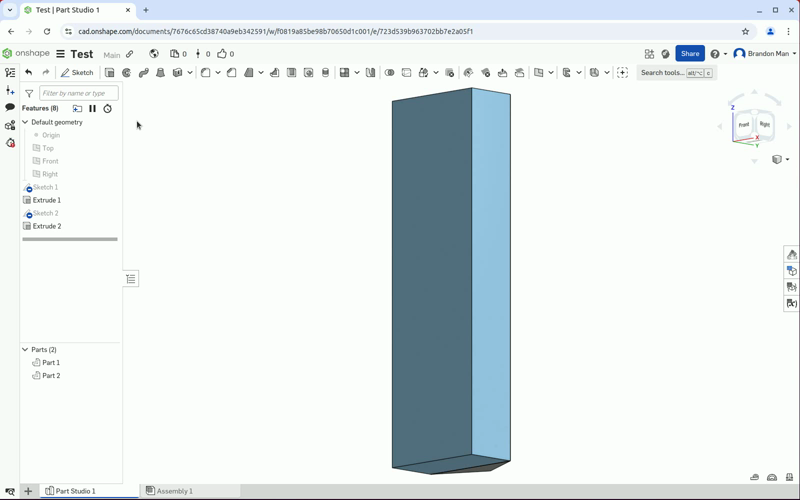
key(down, 3)
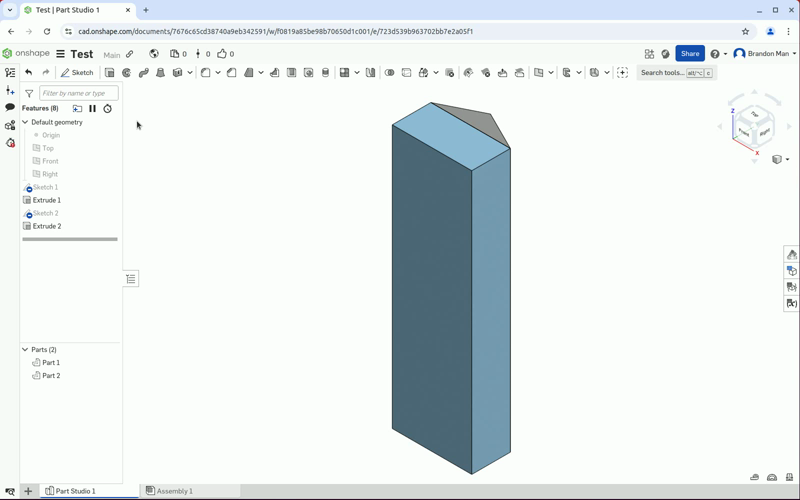
mouse_move(73, 189)
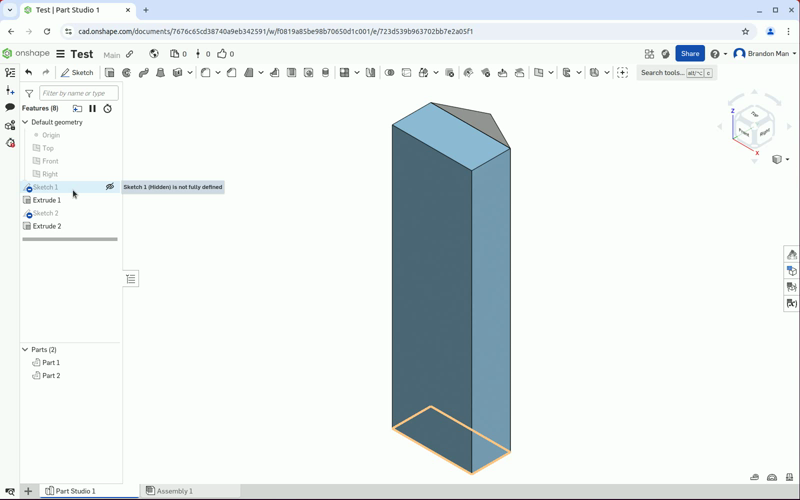
click(73, 189)